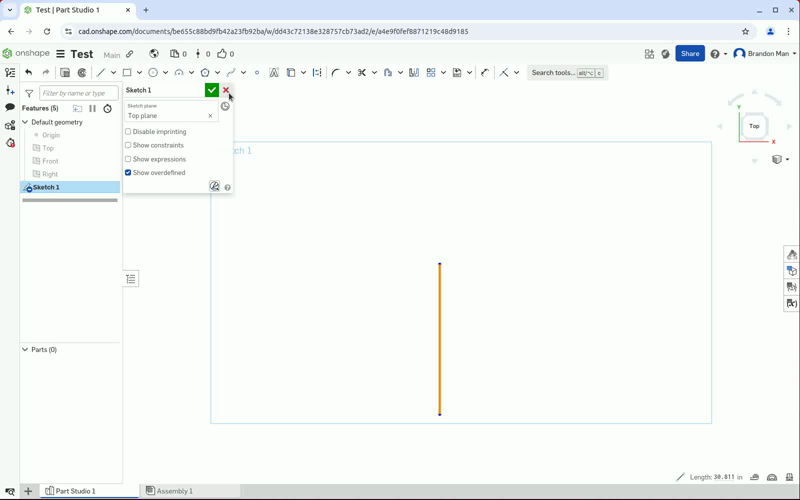
key(shift+h)
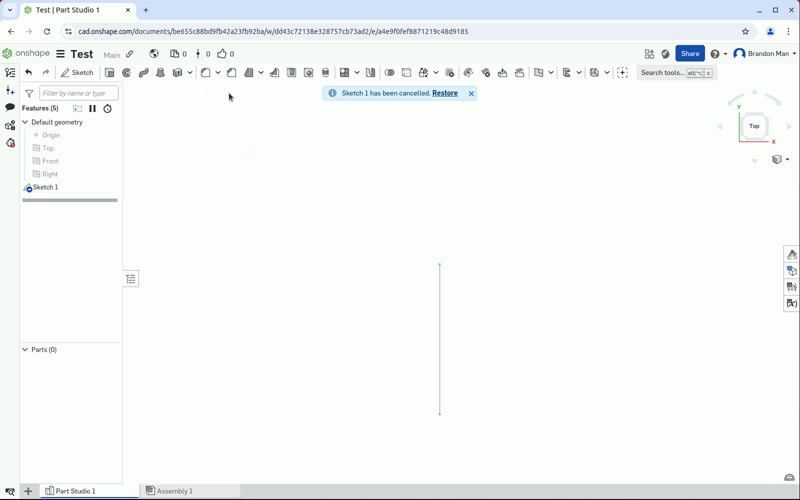
key(shift+s)
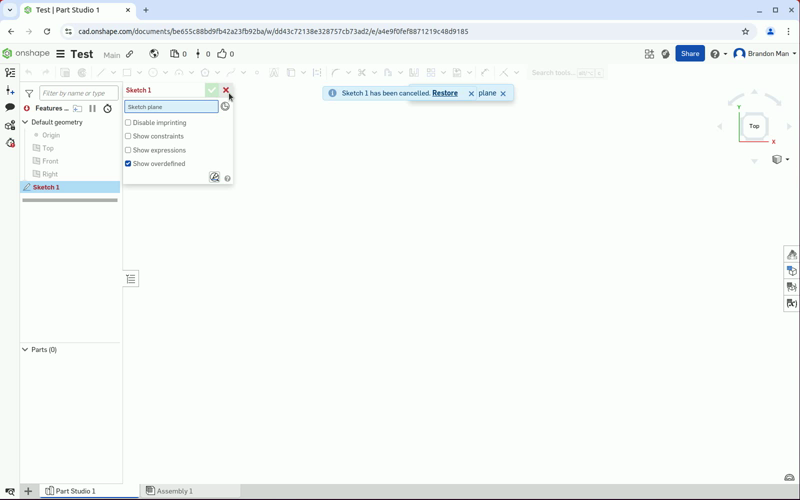
mouse_move(73, 150)
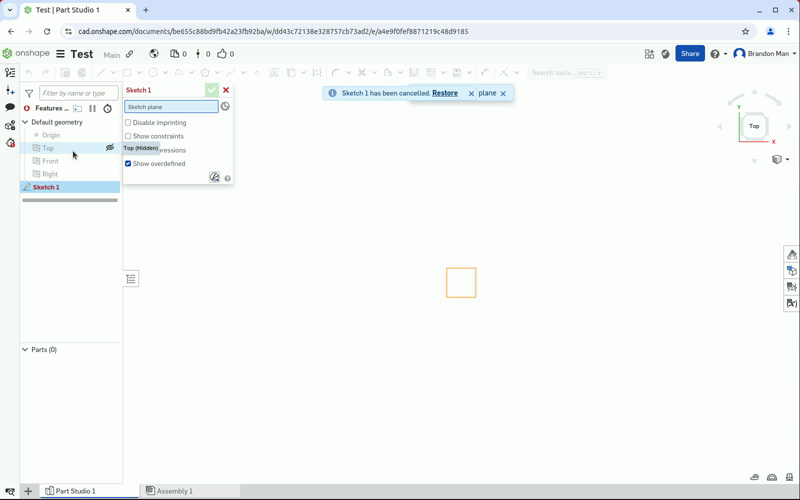
click(73, 150)
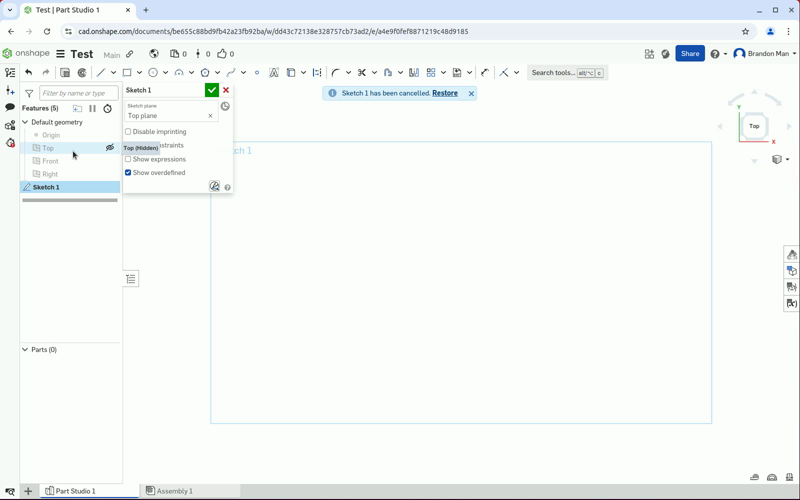
mouse_move(73, 352)
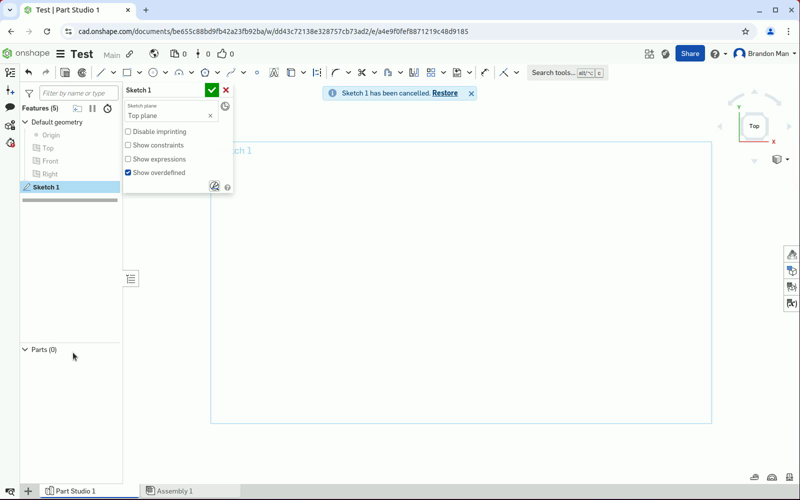
key(y)
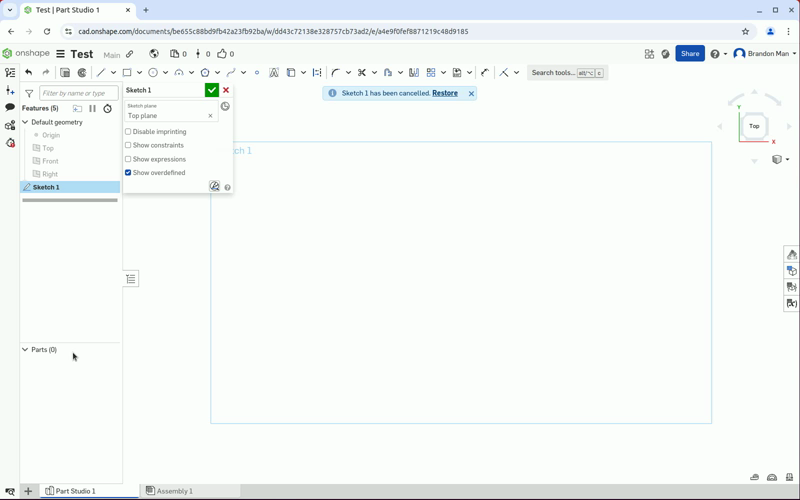
key(c)
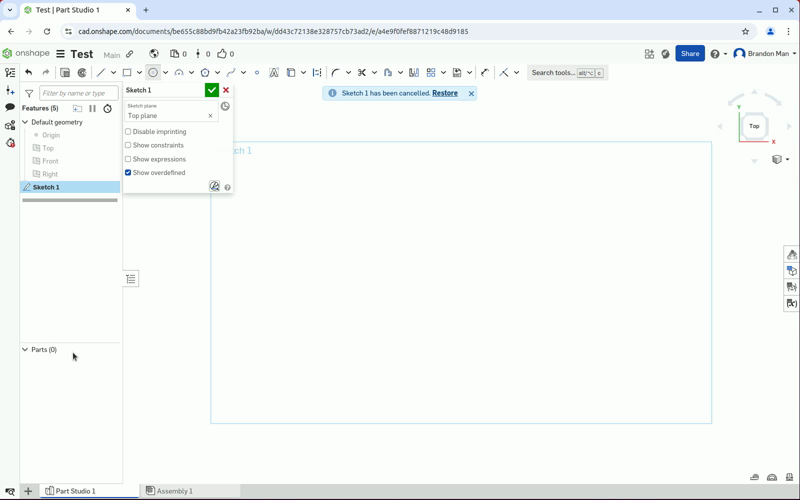
key_down(shift)
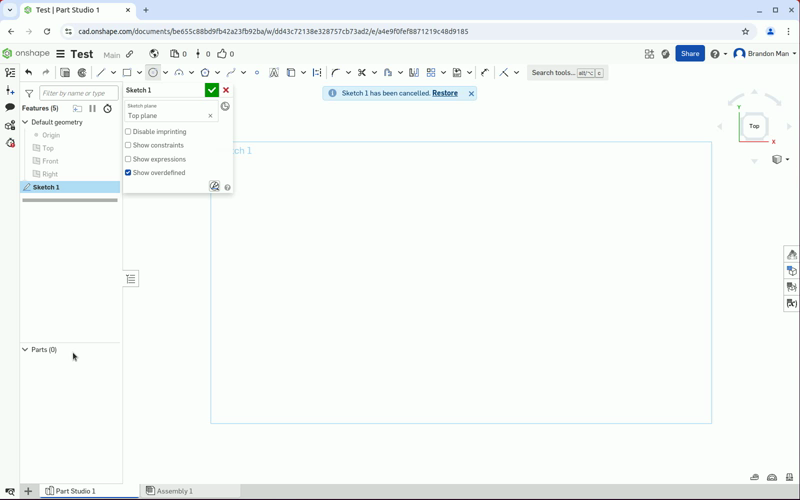
mouse_move(461, 282)
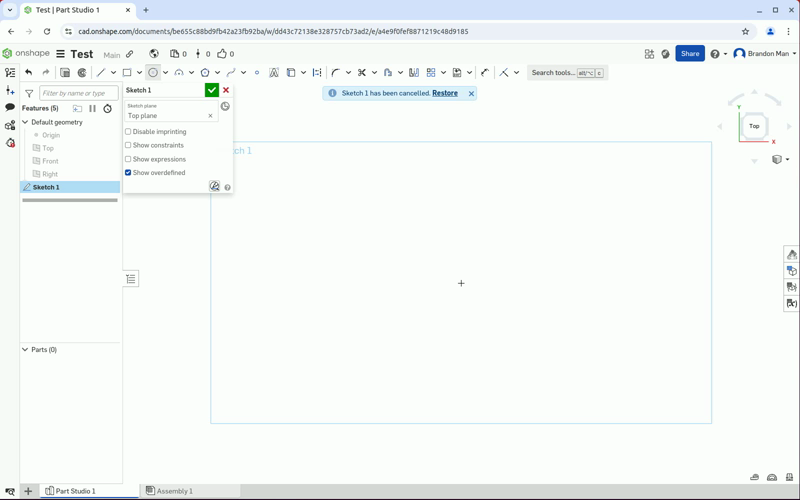
click(461, 282)
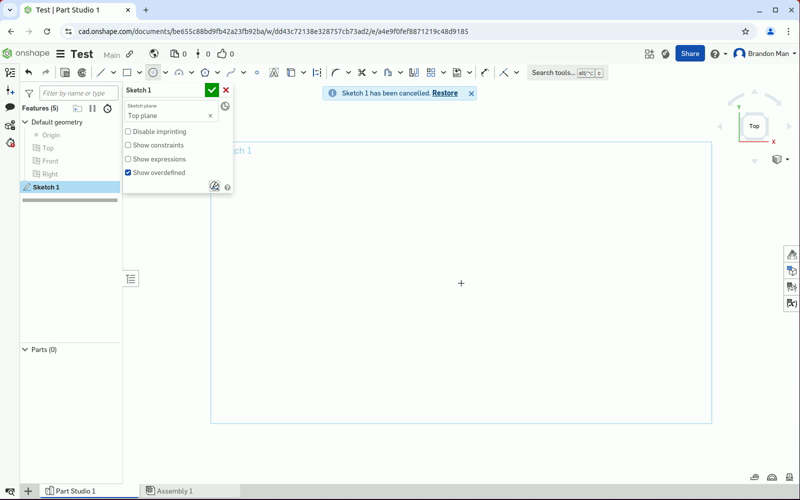
key_up(shift)
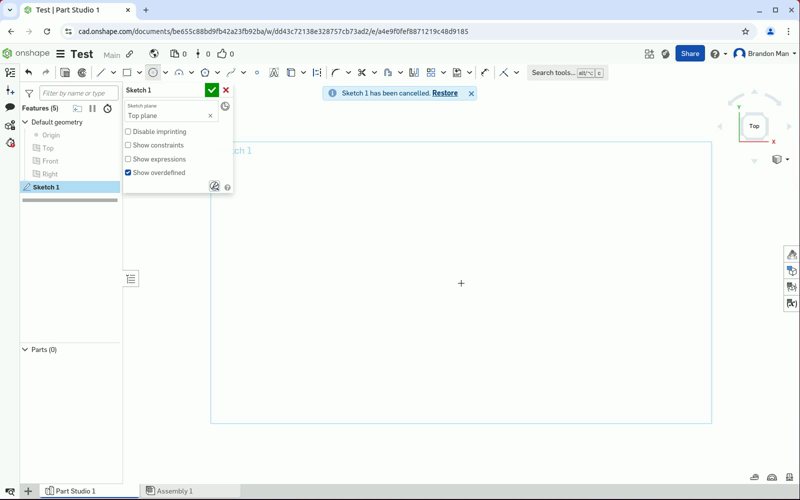
mouse_move(466, 282)
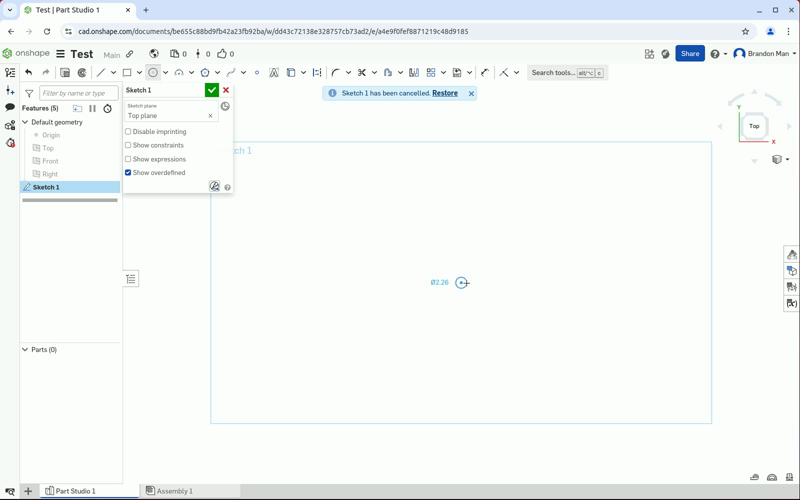
click(466, 282)
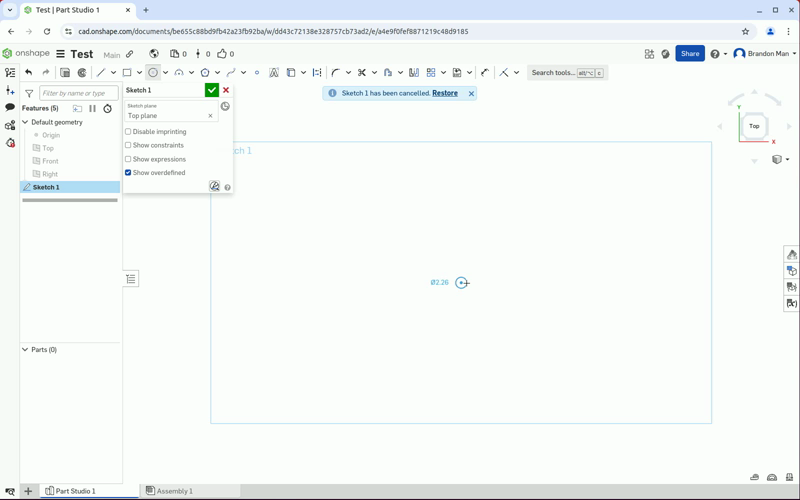
key(esc)
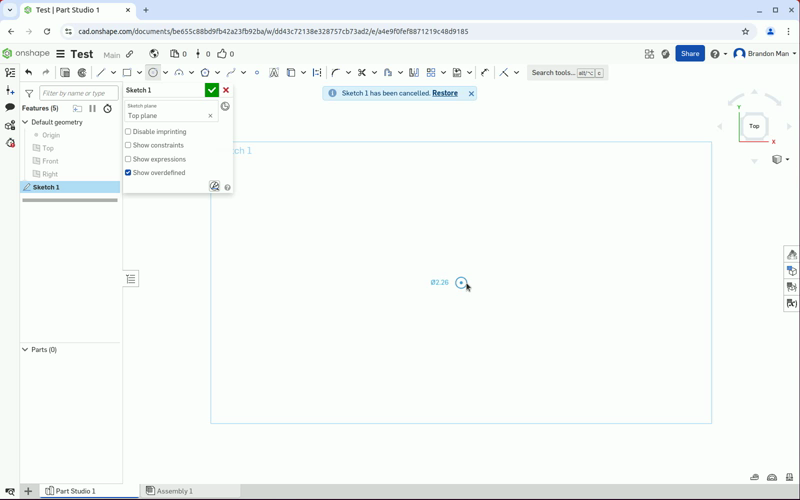
mouse_move(463, 282)
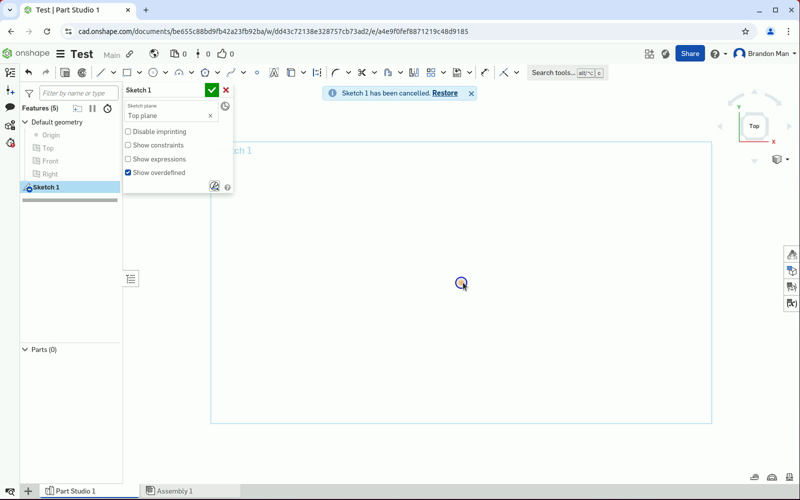
scroll(6)
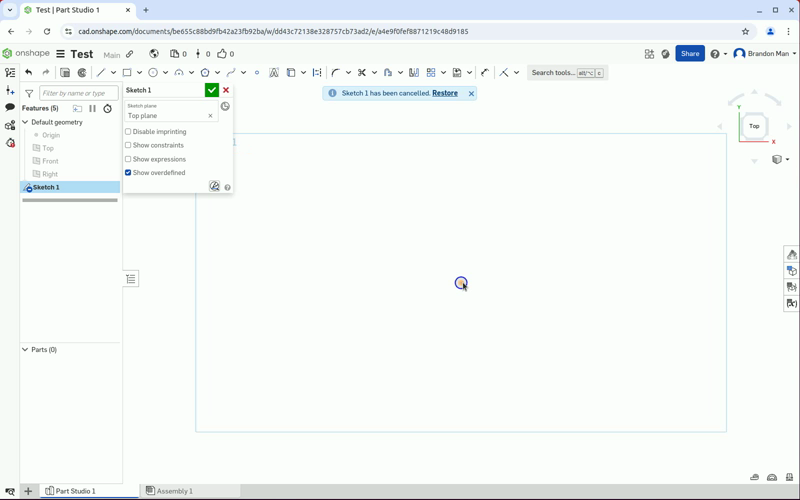
scroll(6)
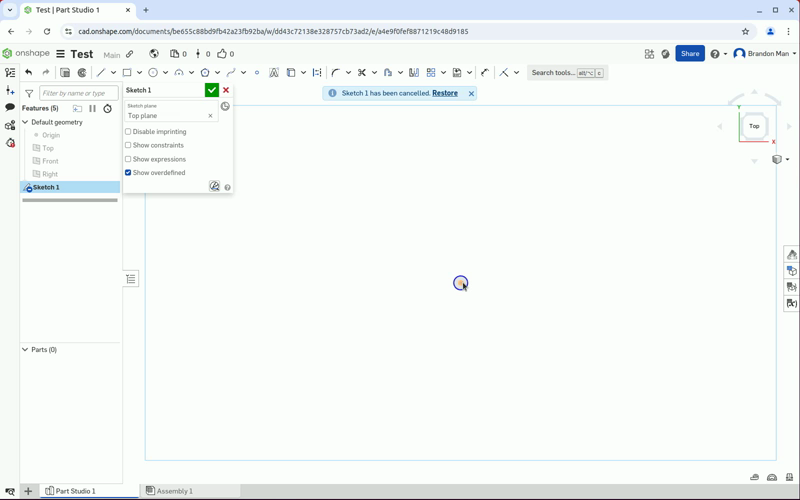
scroll(6)
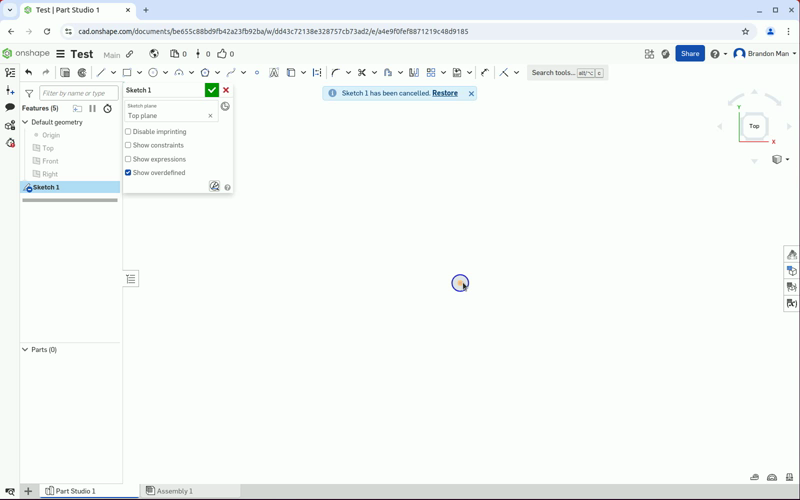
scroll(6)
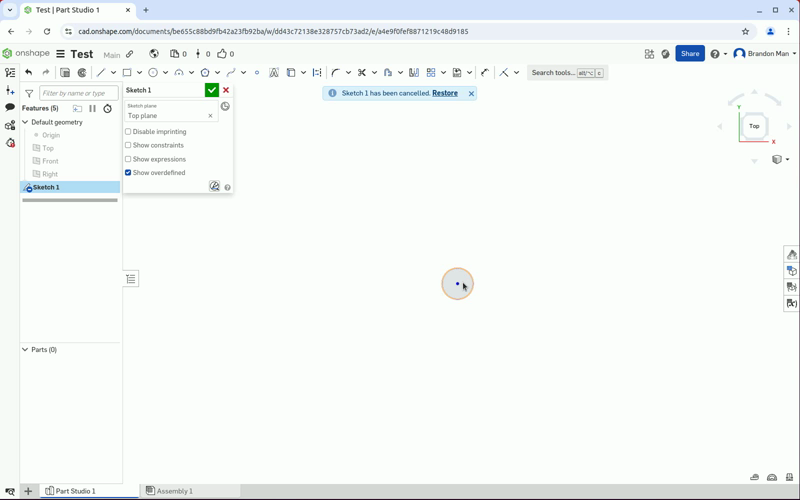
scroll(6)
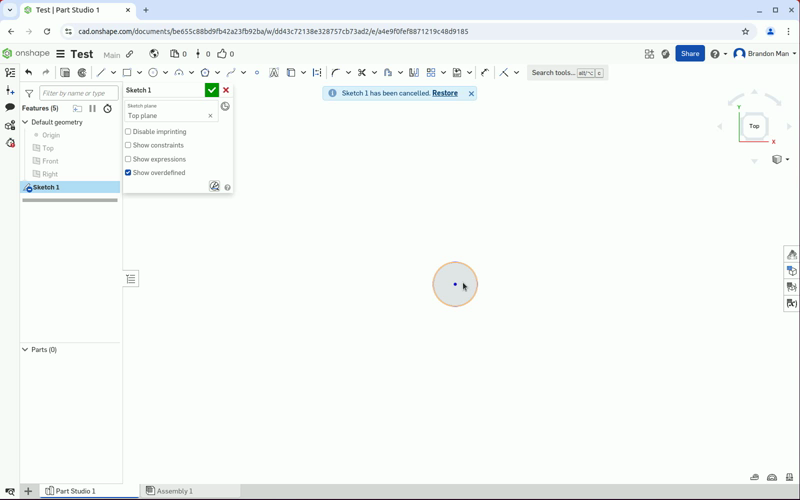
scroll(6)
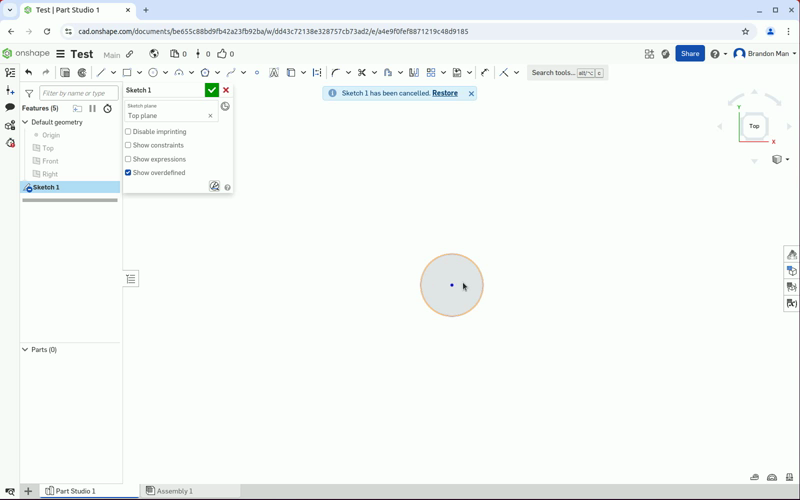
scroll(6)
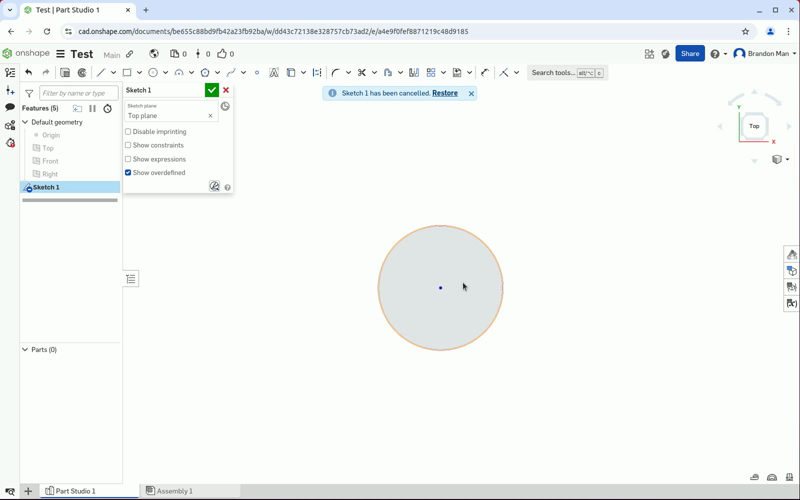
click(463, 282)
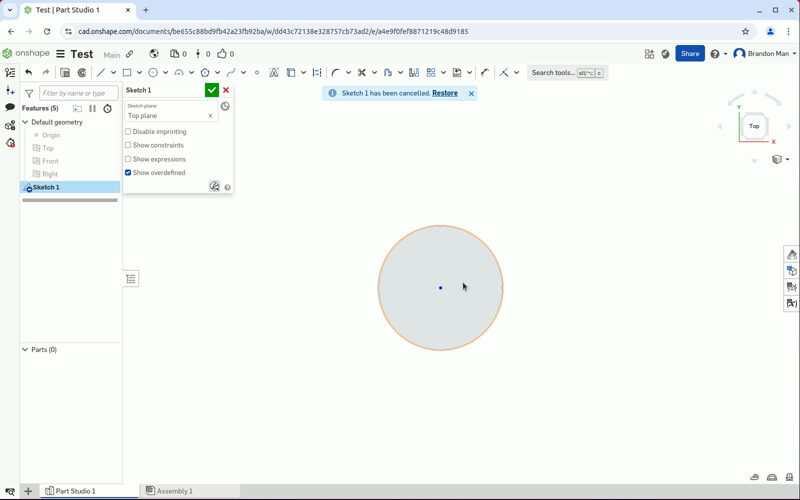
scroll(-6)
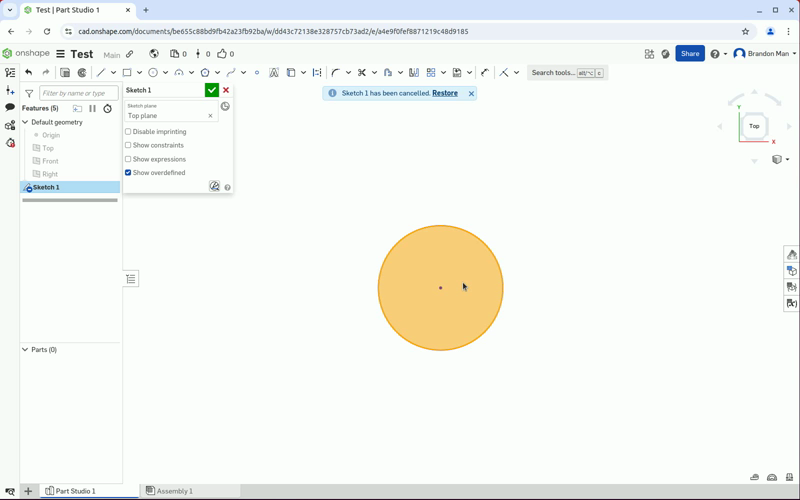
scroll(-6)
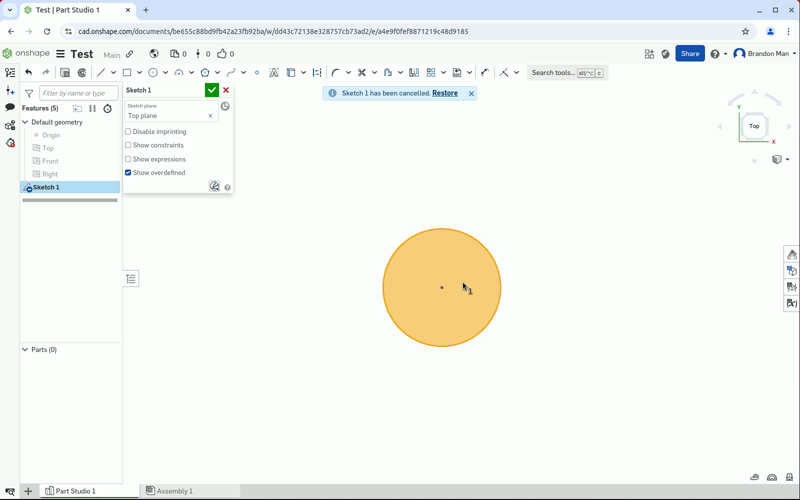
scroll(-6)
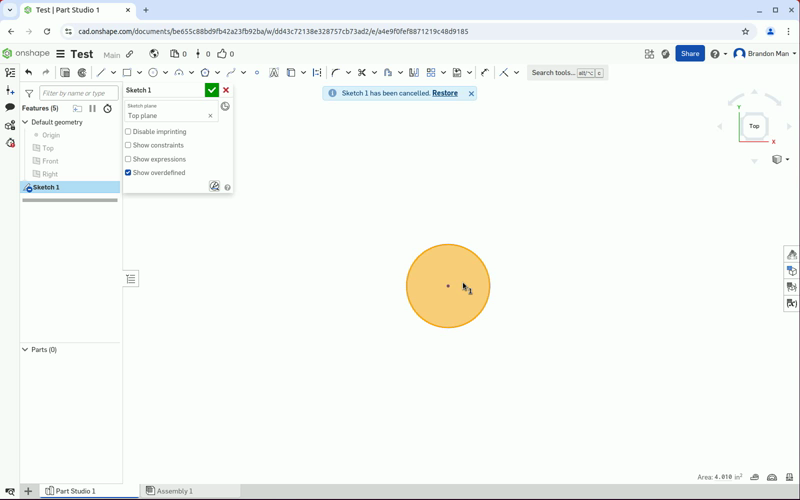
scroll(-6)
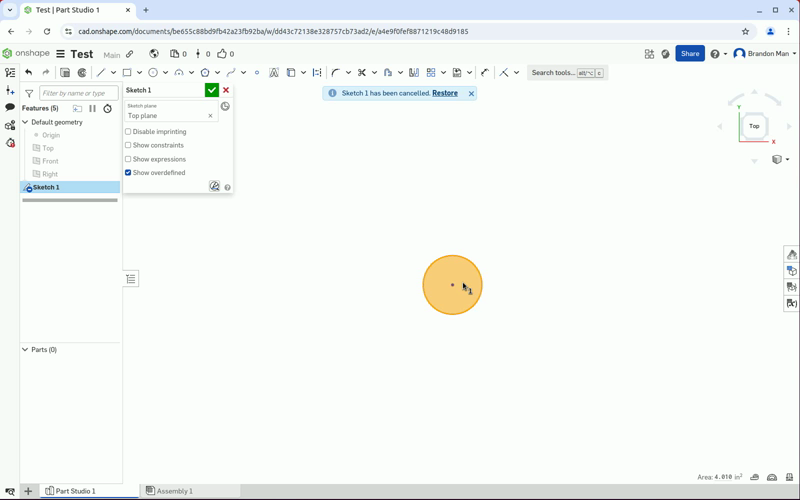
scroll(-6)
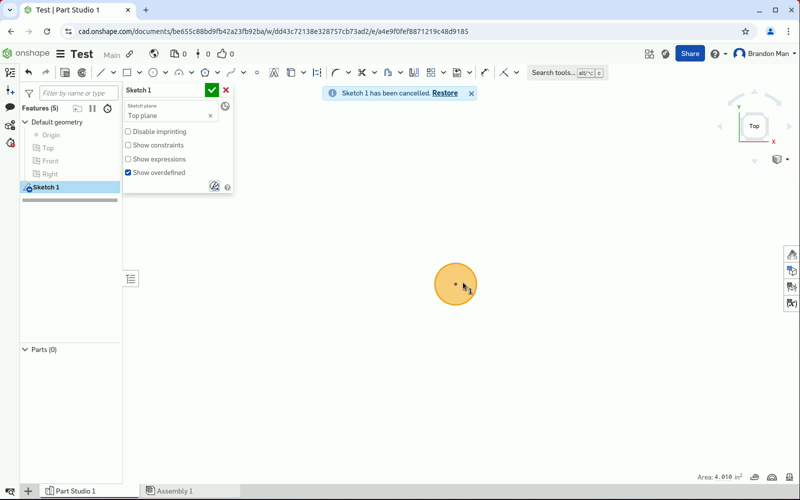
scroll(-6)
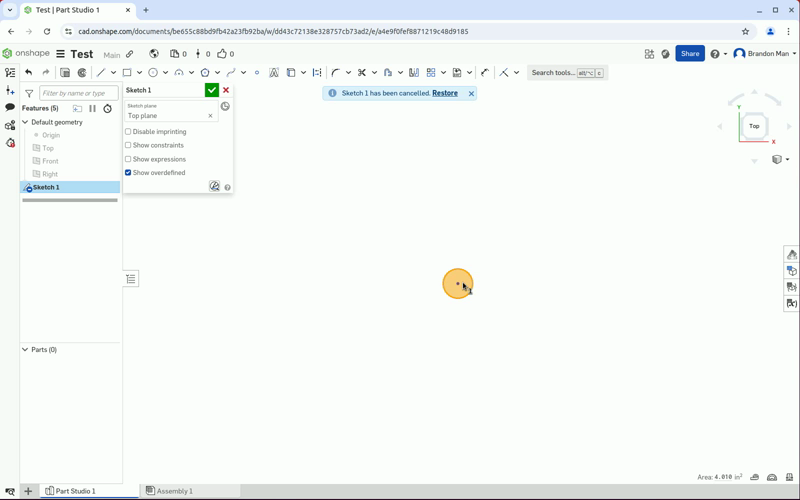
scroll(-6)
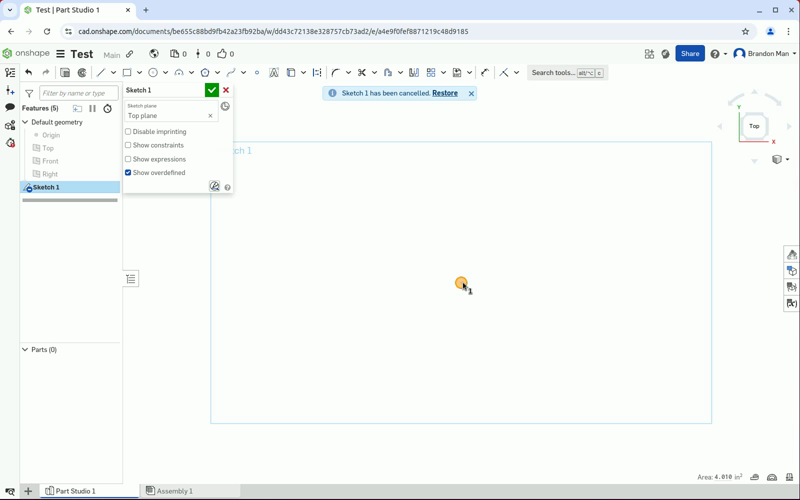
mouse_move(73, 352)
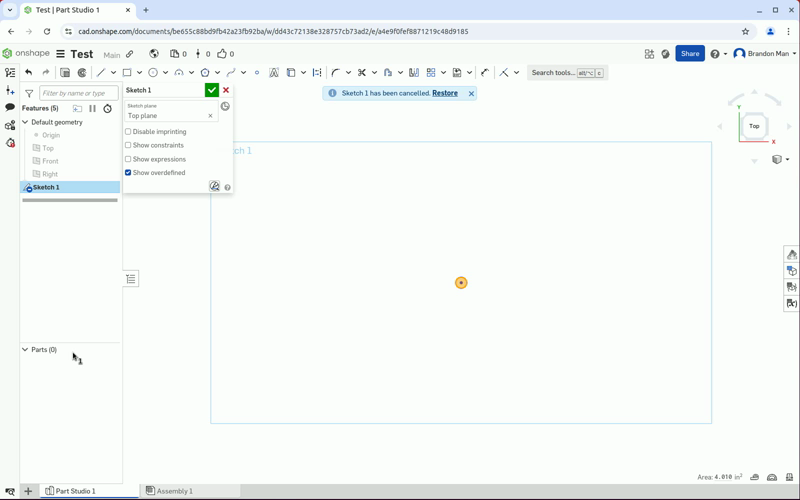
key(shift+y)
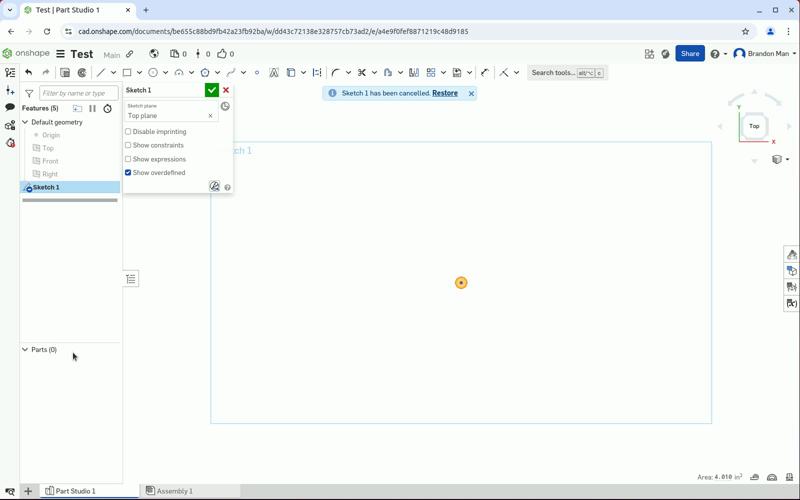
key(shift+e)
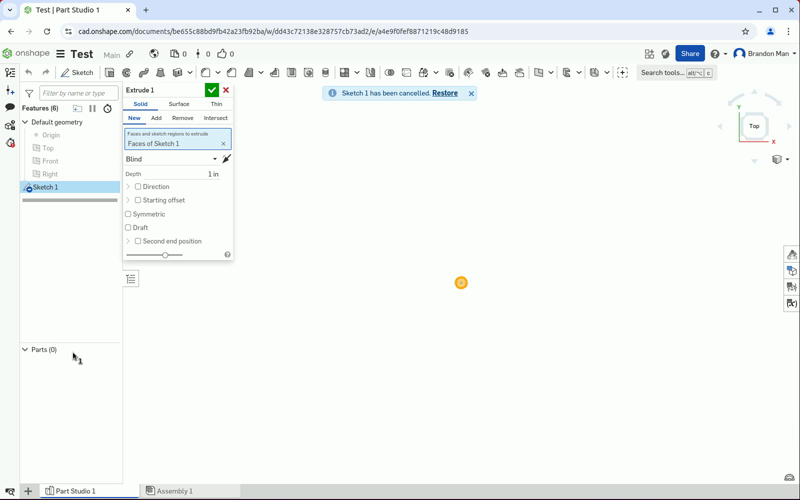
mouse_move(143, 106)
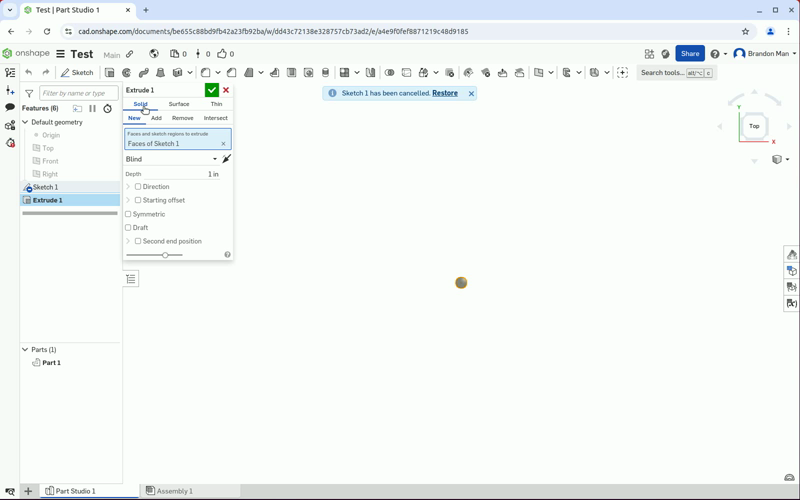
click(143, 106)
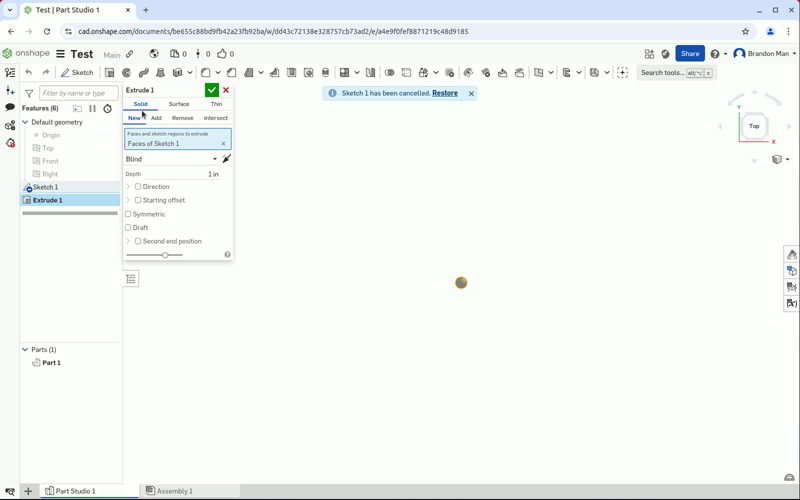
mouse_move(137, 120)
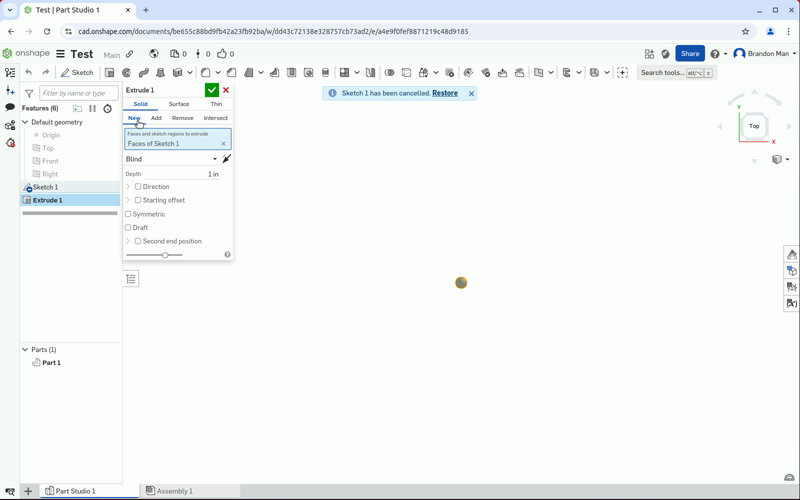
click(137, 120)
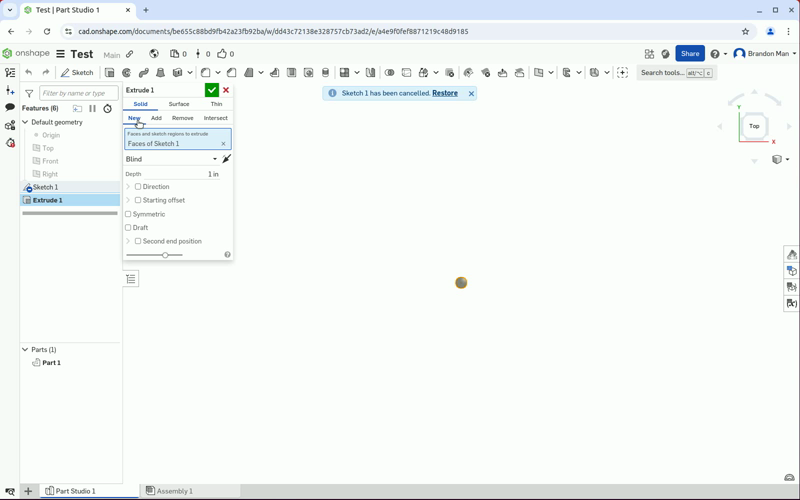
key(tab, 4)
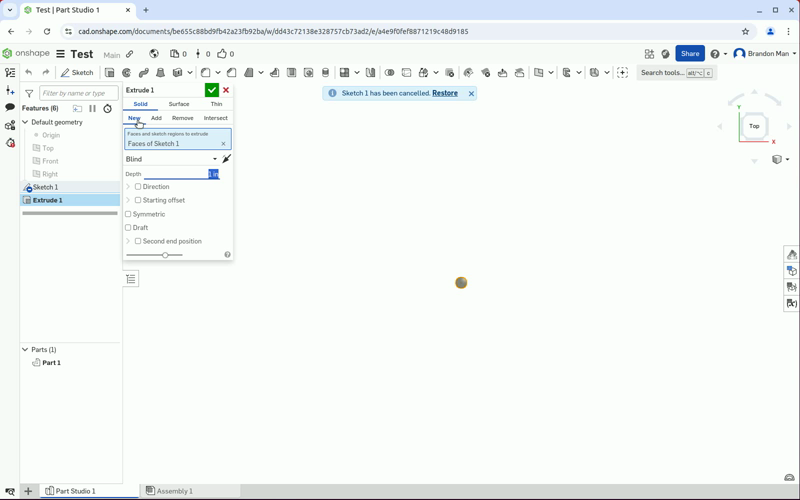
text(23.108)
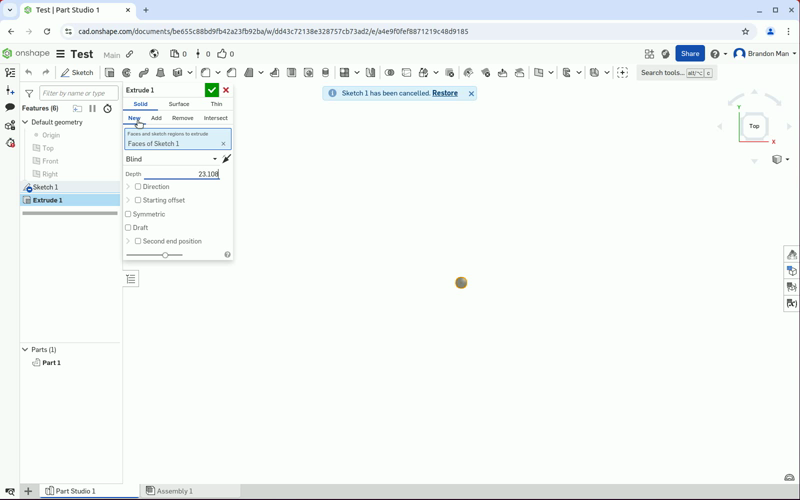
key(enter)
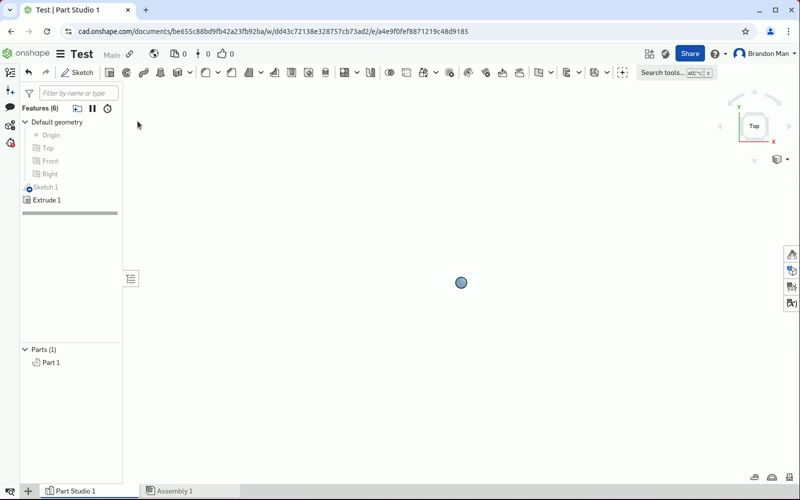
key(shift+h)
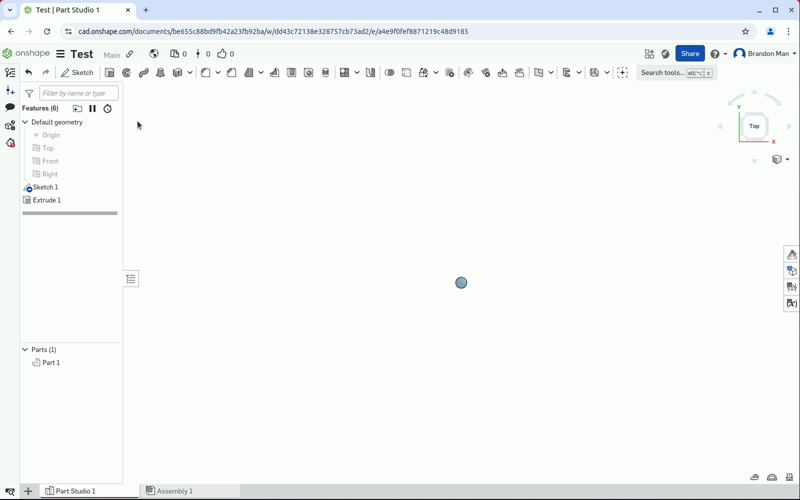
key(shift+h)
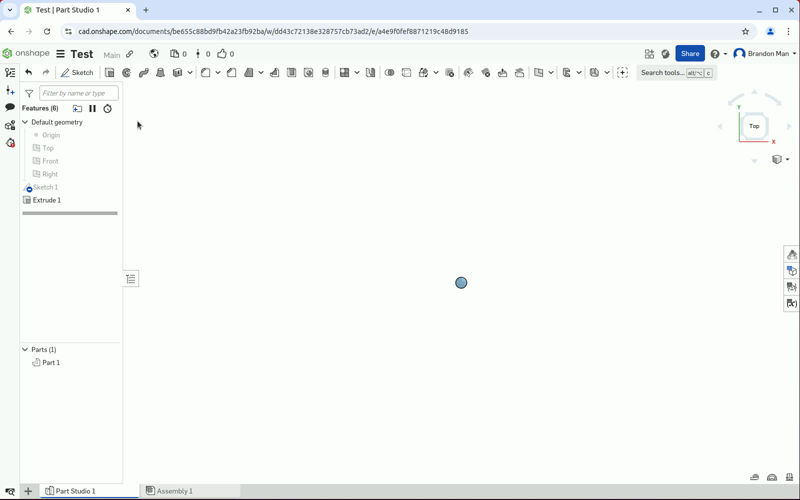
mouse_move(73, 189)
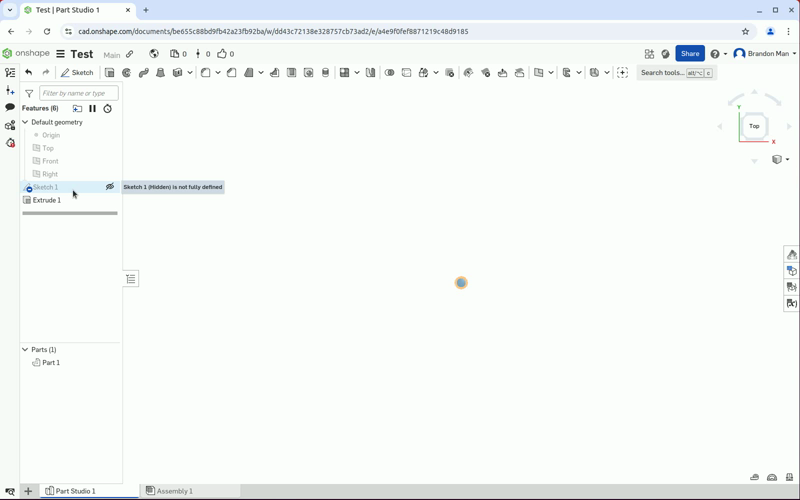
click(73, 189)
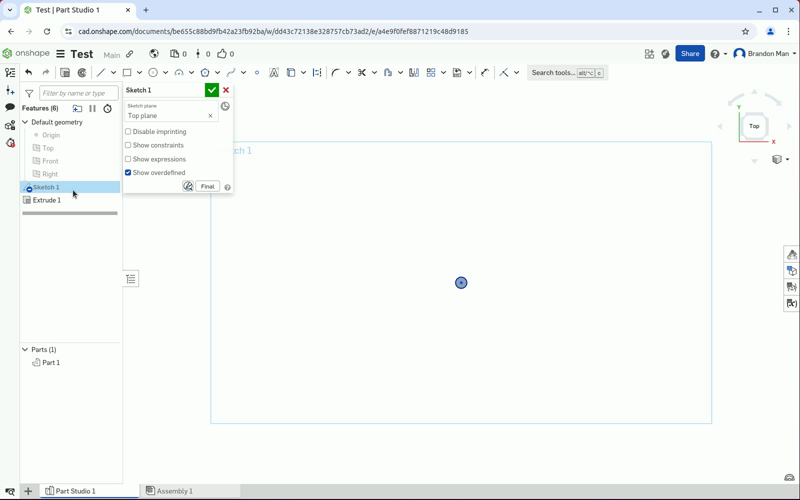
mouse_move(229, 92)
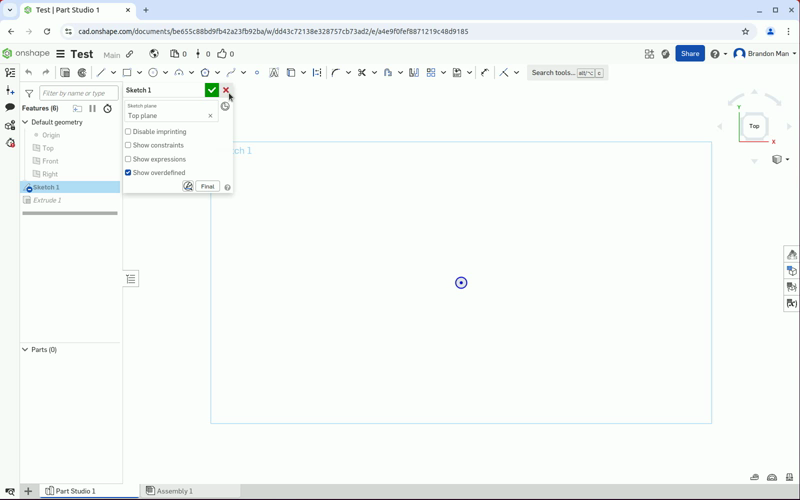
click(229, 92)
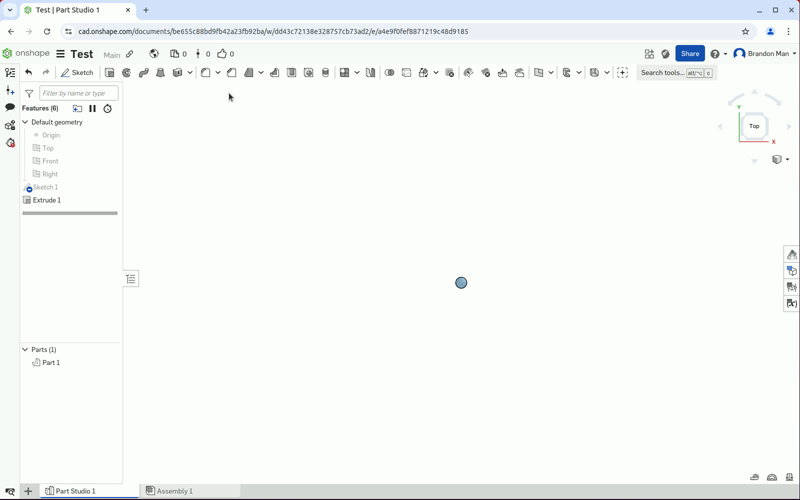
mouse_move(541, 75)
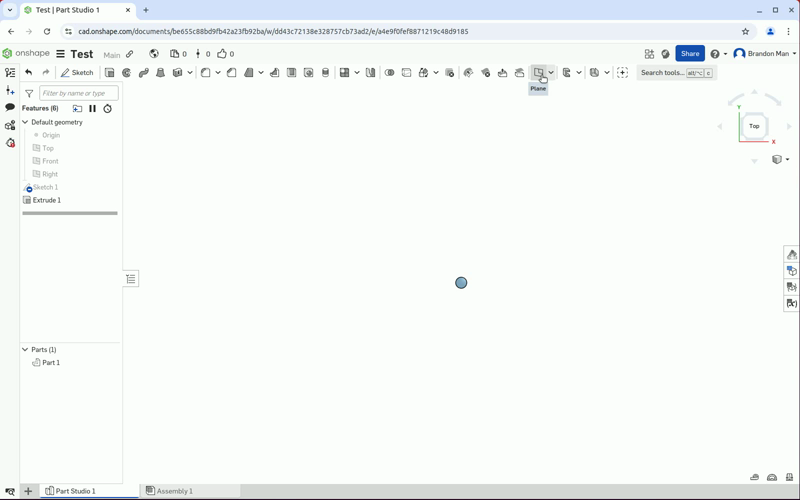
click(541, 75)
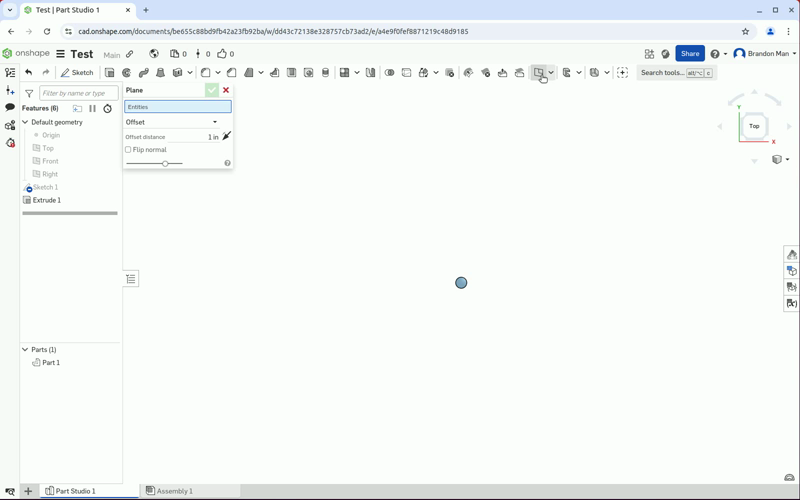
mouse_move(73, 150)
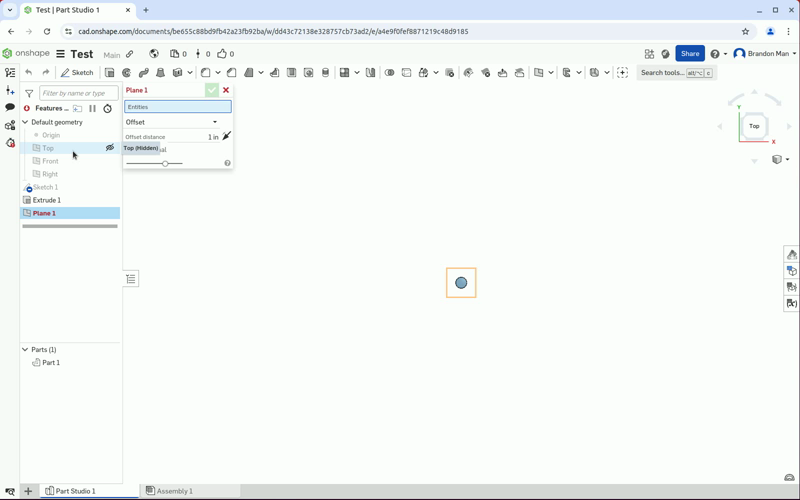
click(73, 150)
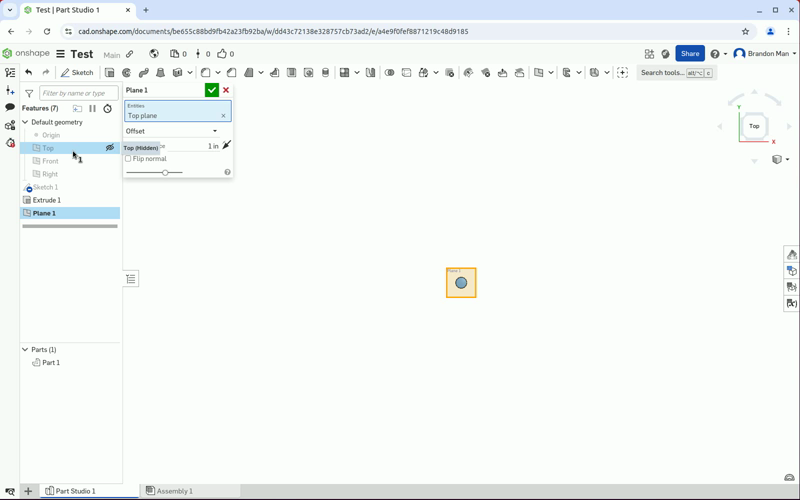
key(tab, 2)
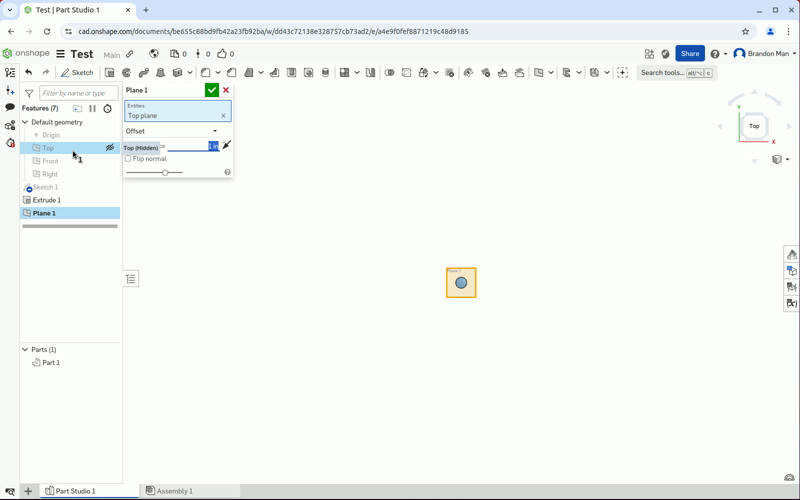
text(23.108)
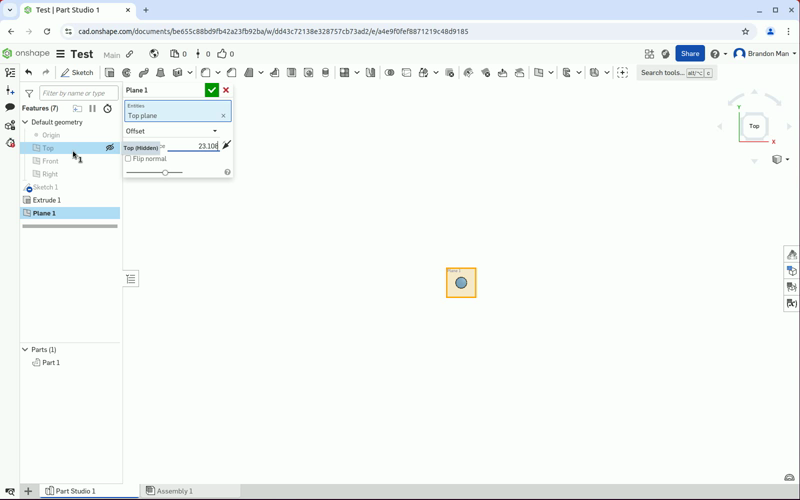
key(enter, 2)
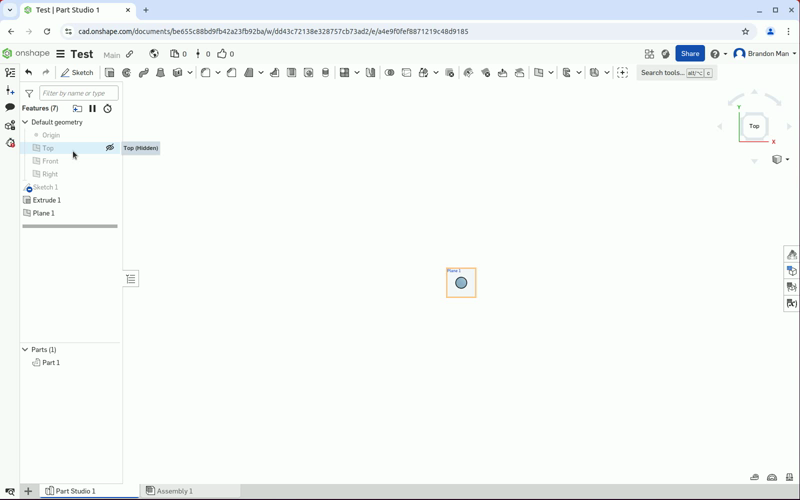
key(shift+s)
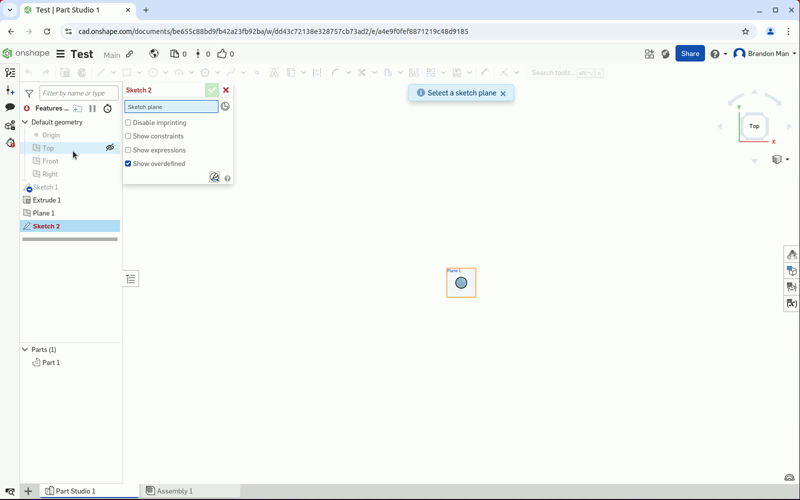
mouse_move(73, 215)
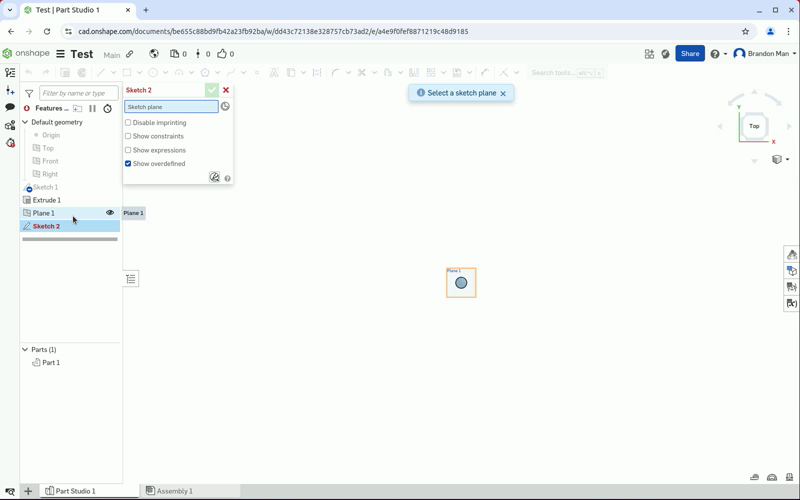
click(73, 215)
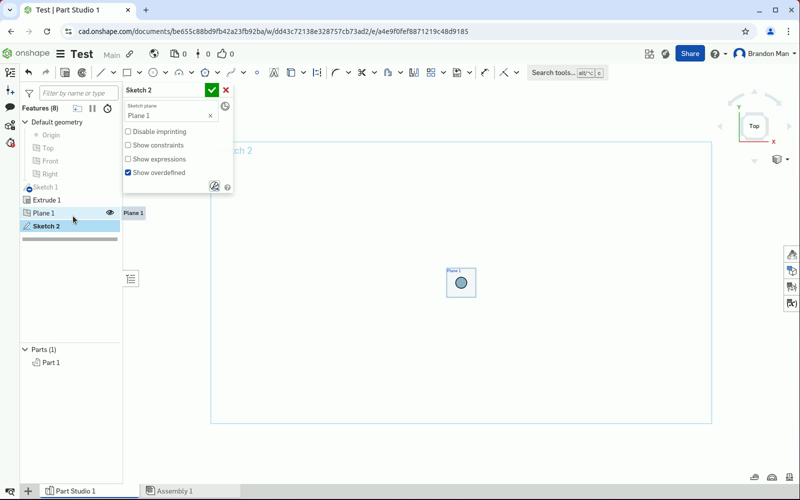
mouse_move(73, 352)
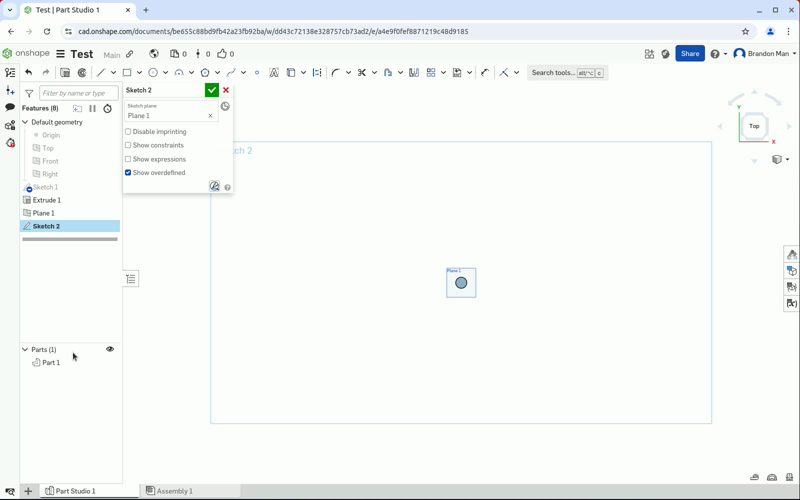
key(y)
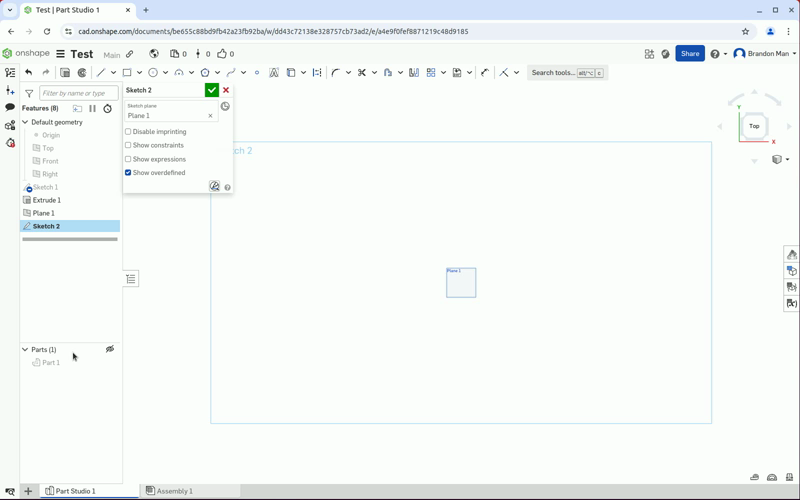
key(c)
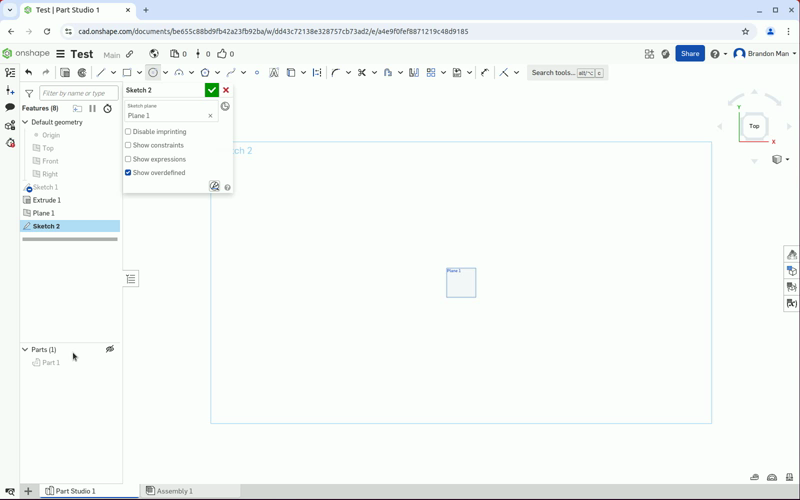
key_down(shift)
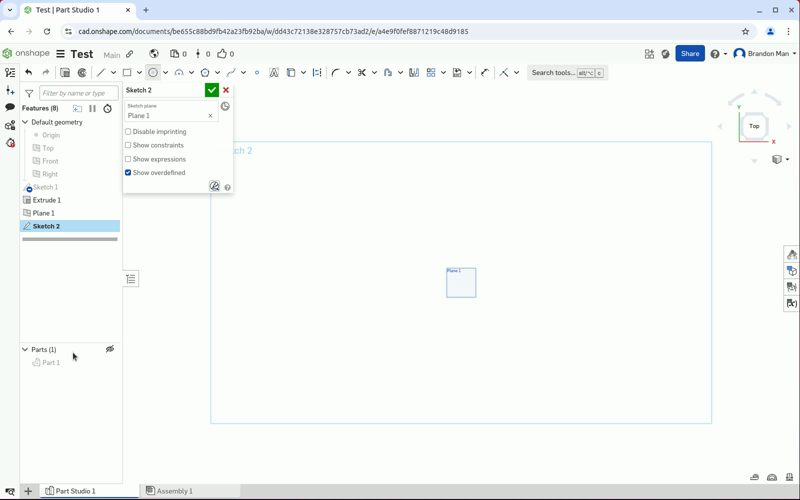
mouse_move(461, 282)
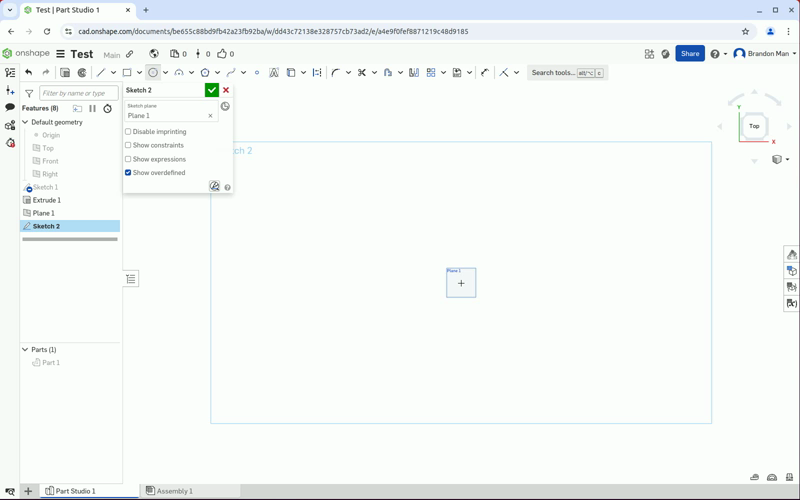
click(461, 282)
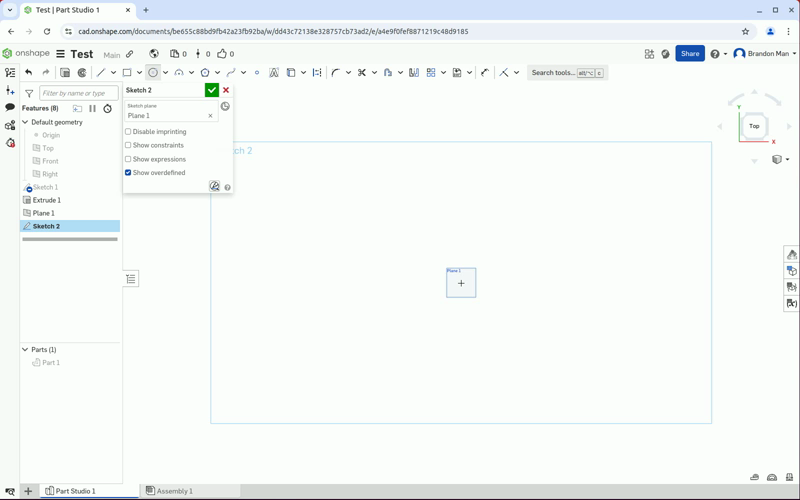
key_up(shift)
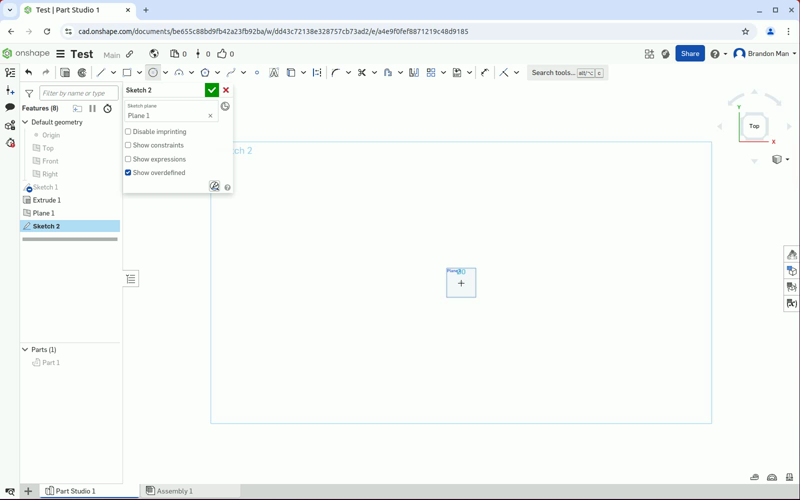
mouse_move(466, 282)
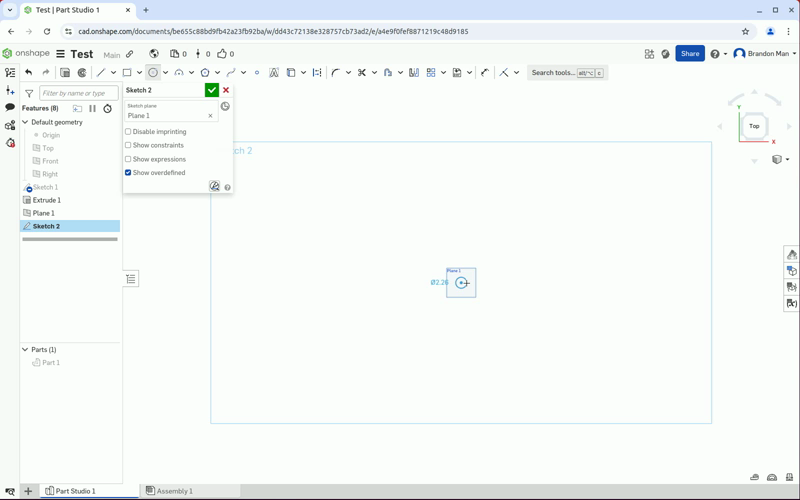
click(466, 282)
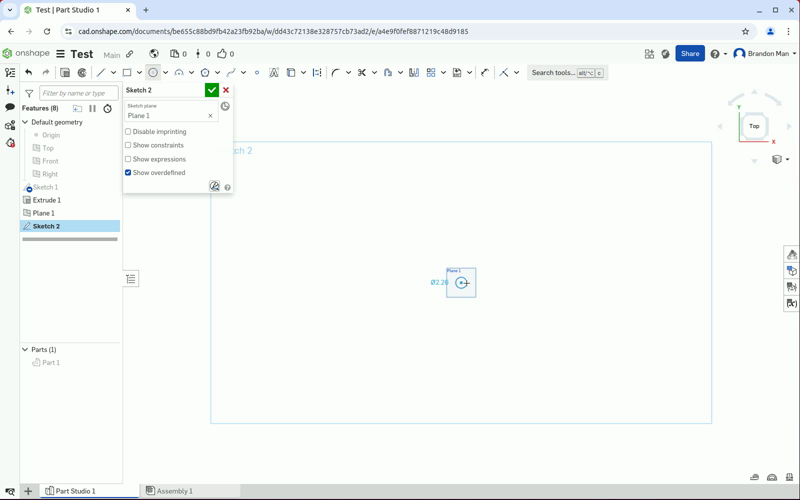
key(esc)
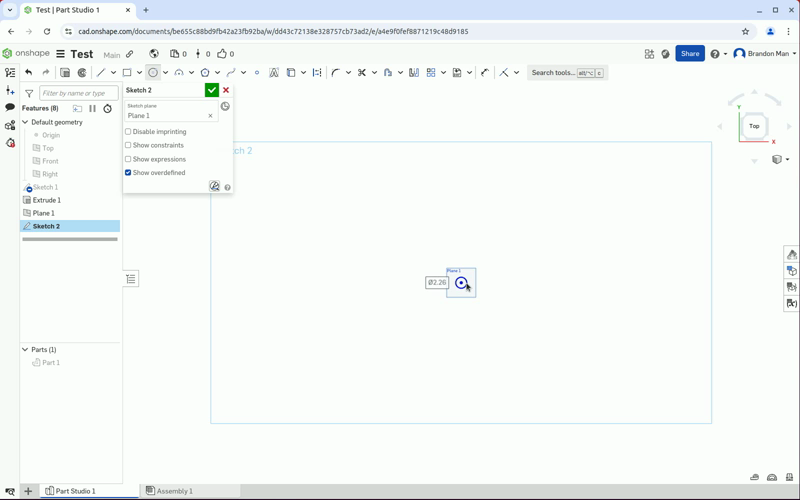
key(c)
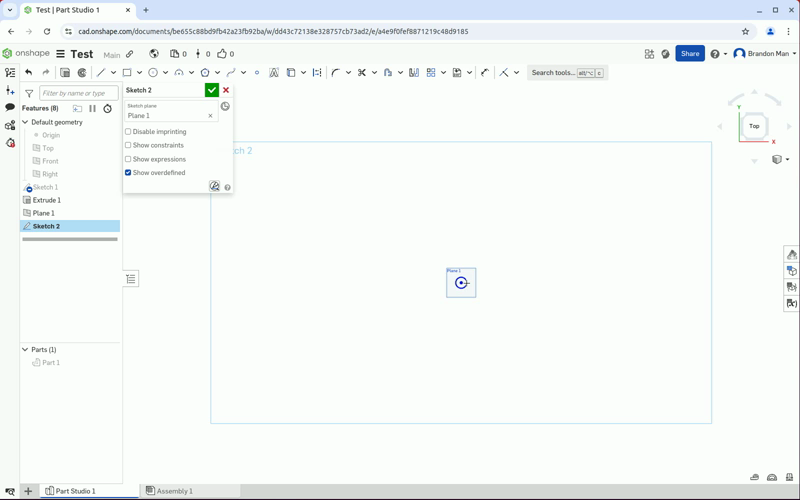
key_down(shift)
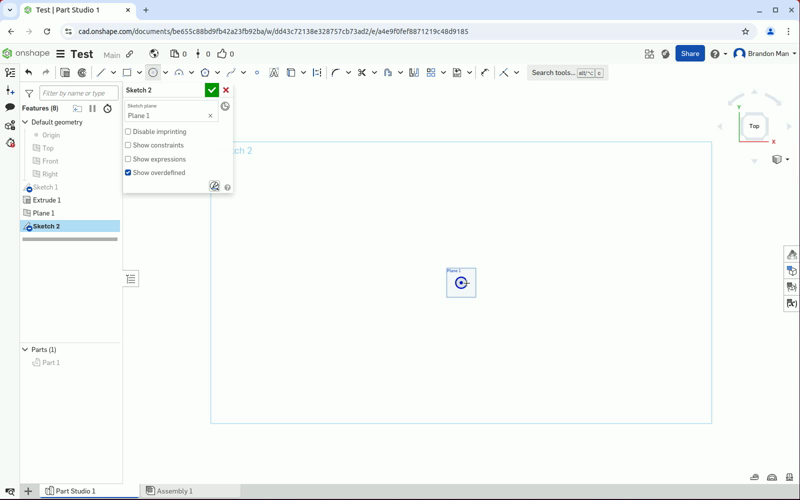
mouse_move(461, 282)
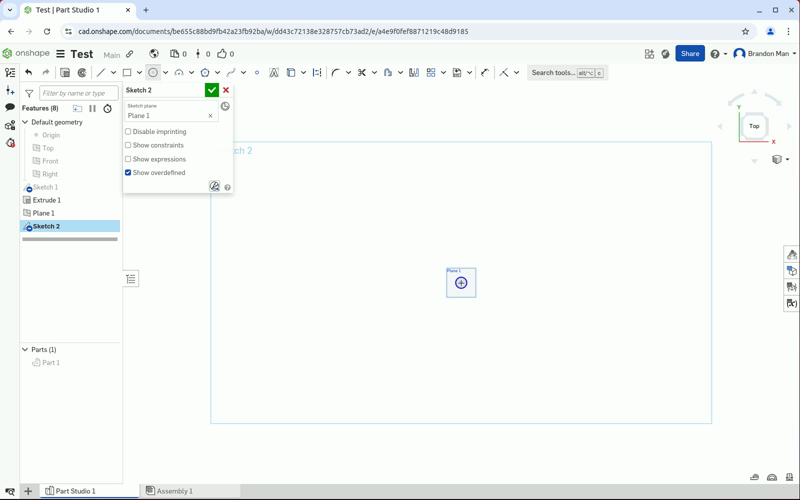
click(461, 282)
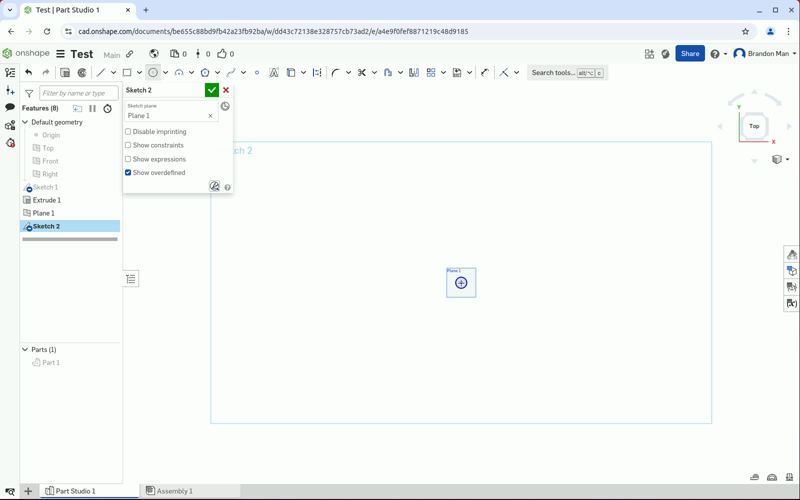
key_up(shift)
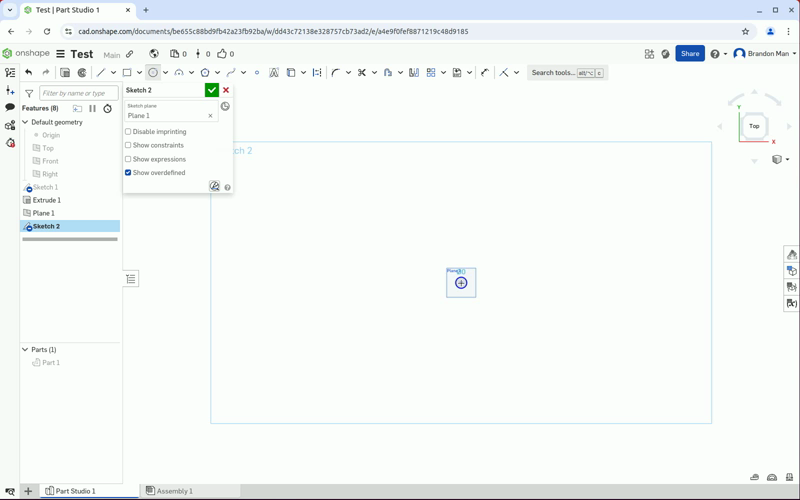
mouse_move(465, 282)
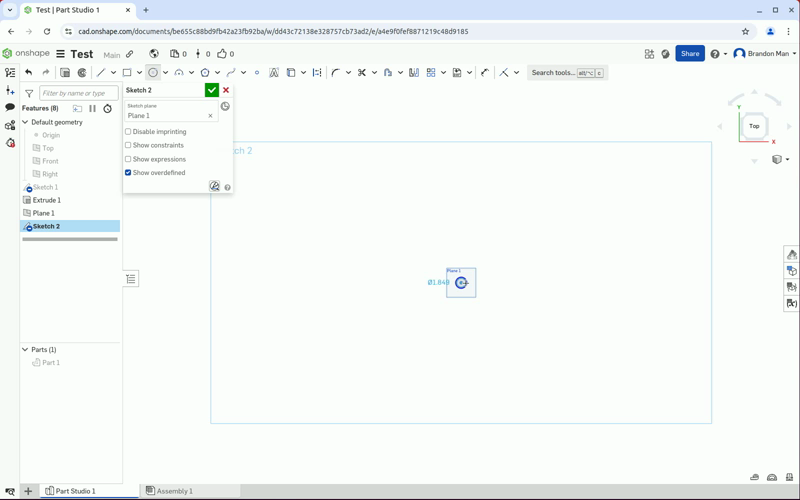
scroll(6)
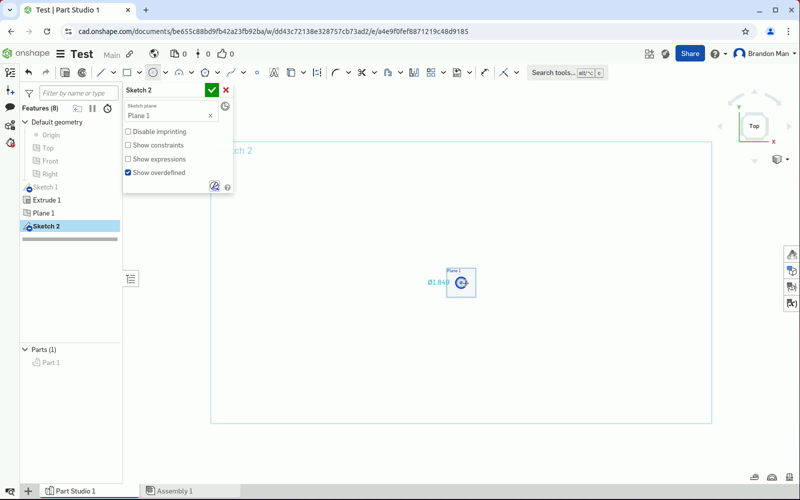
scroll(6)
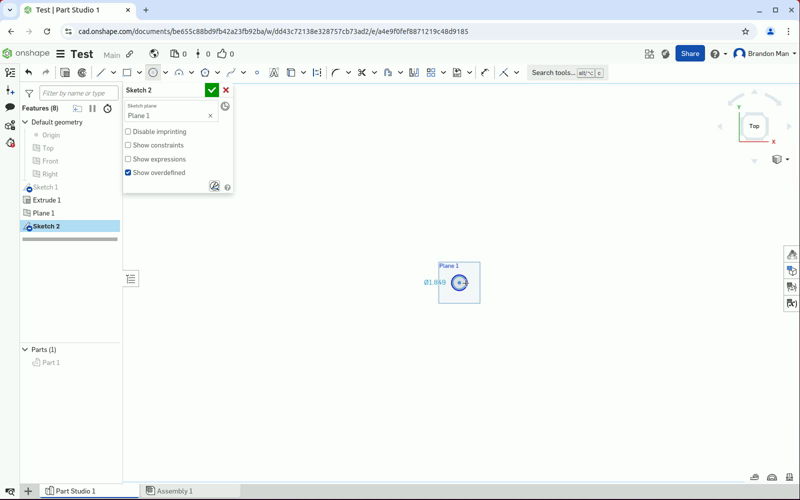
scroll(6)
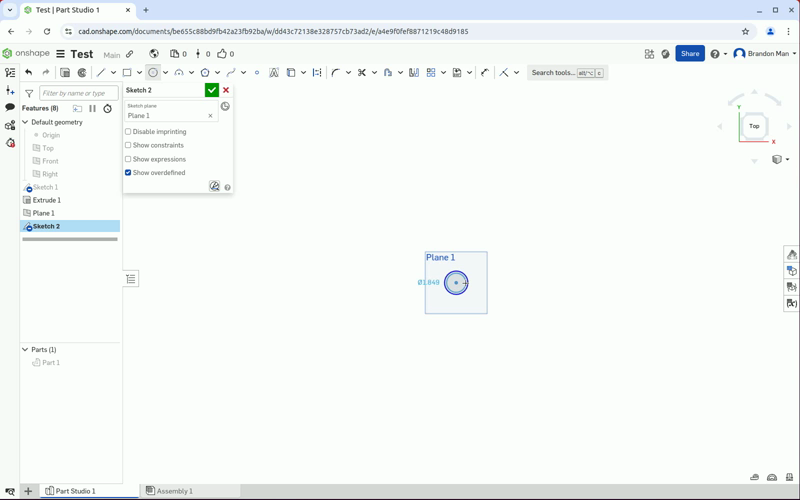
scroll(6)
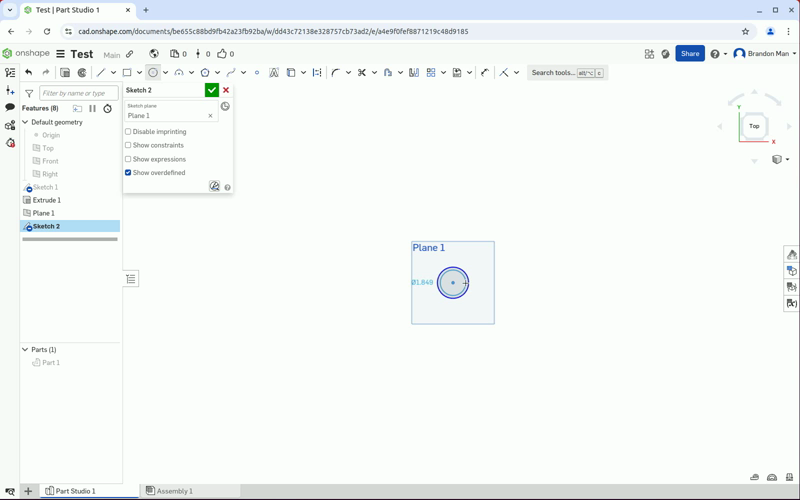
scroll(6)
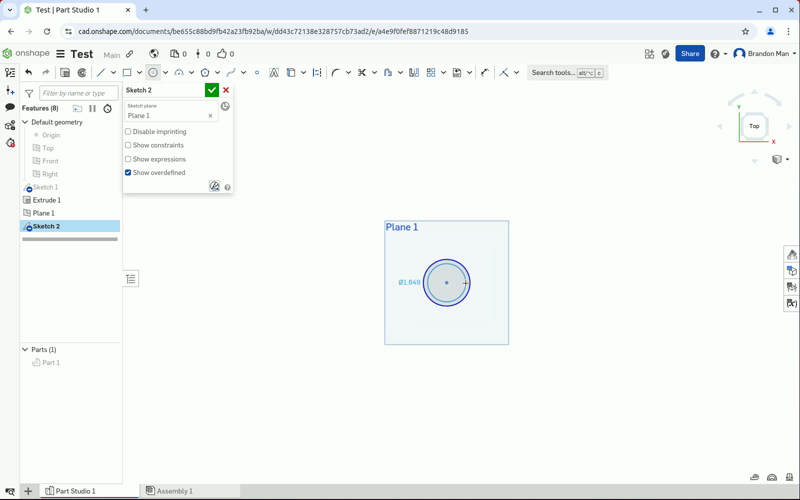
scroll(6)
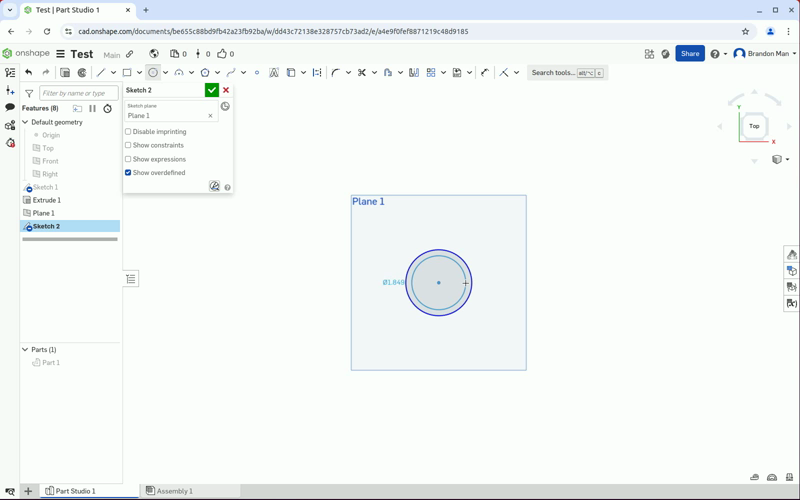
scroll(6)
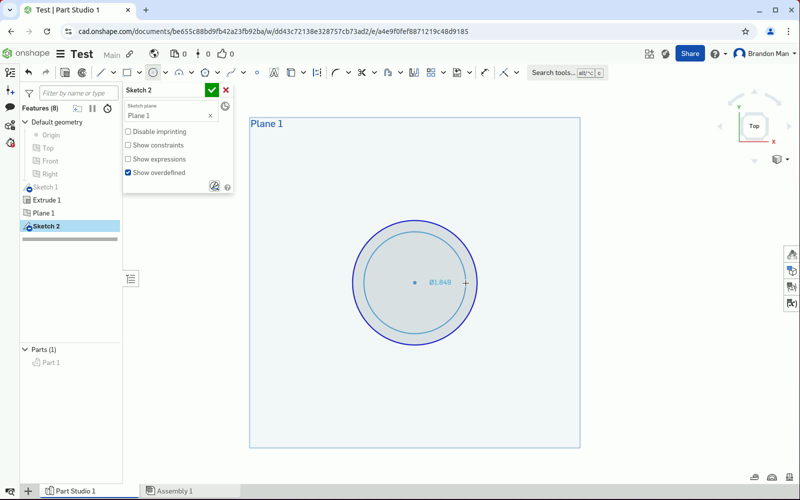
click(465, 282)
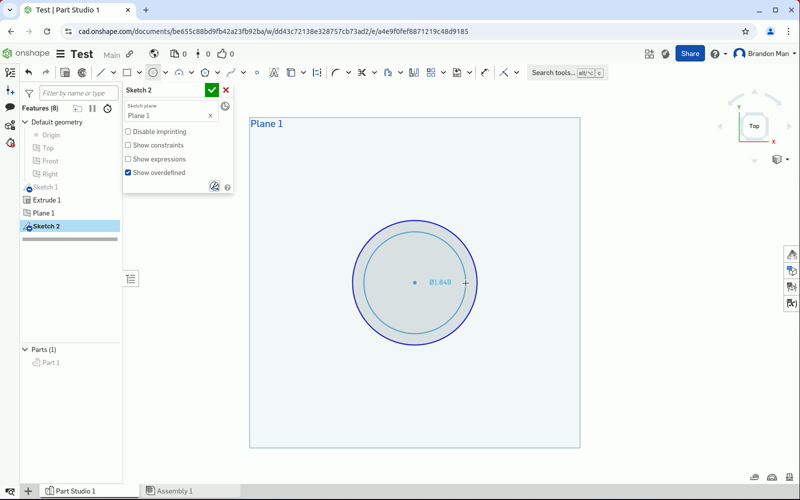
scroll(-6)
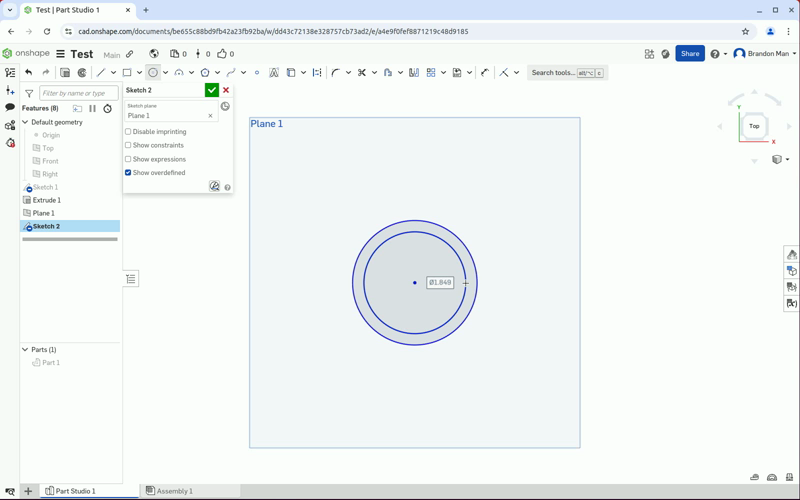
scroll(-6)
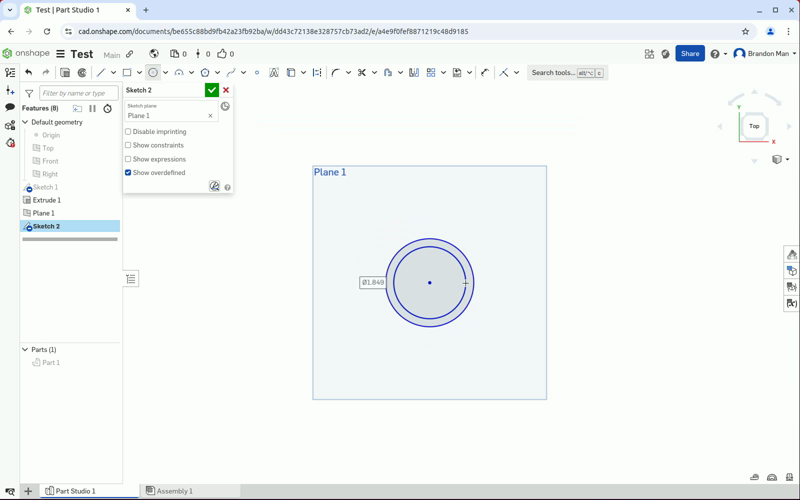
scroll(-6)
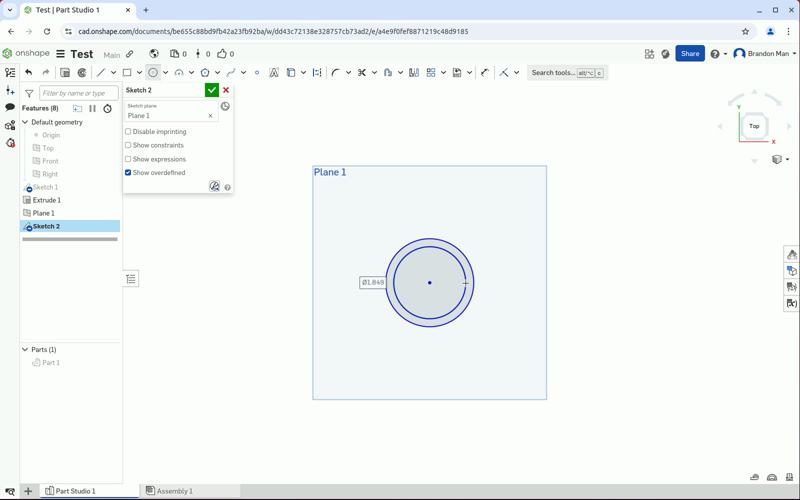
scroll(-6)
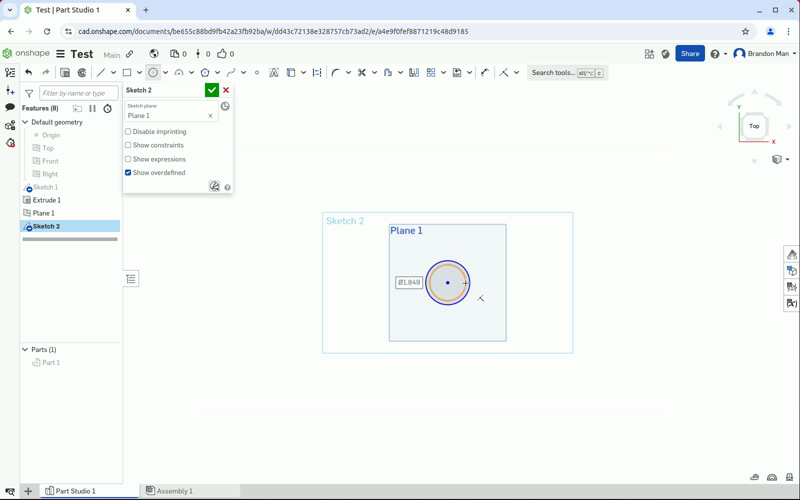
scroll(-6)
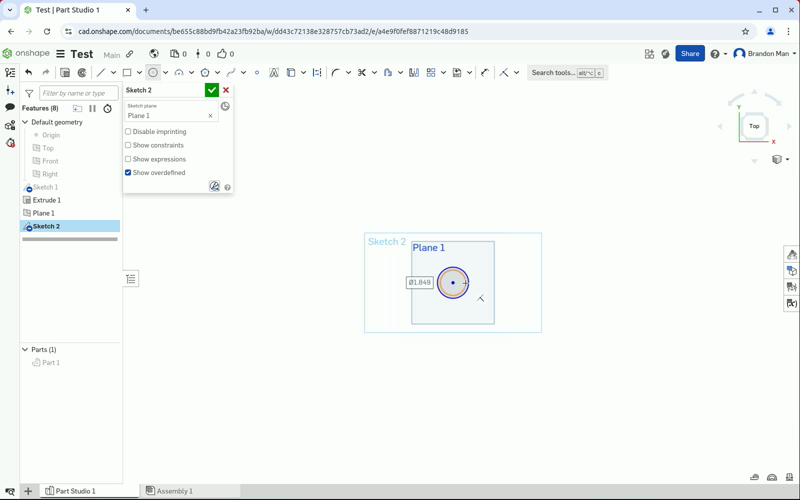
scroll(-6)
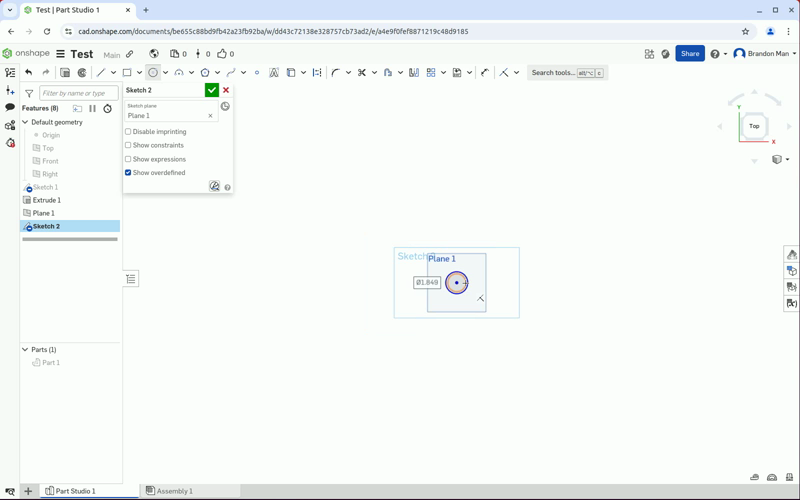
scroll(-6)
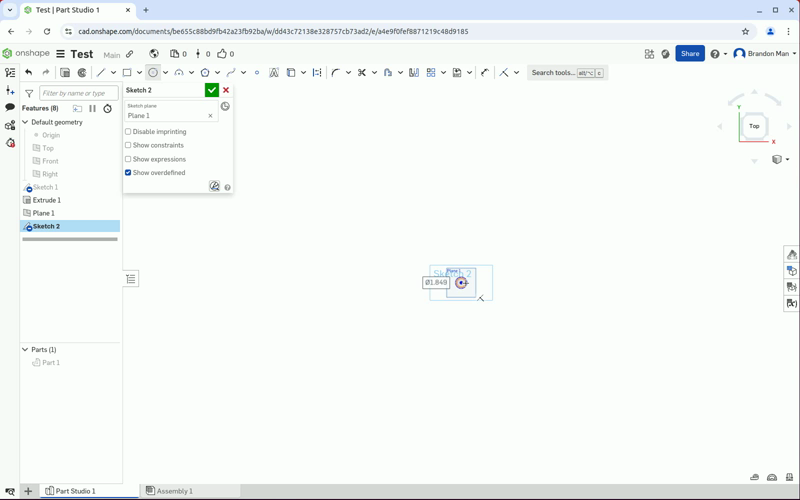
key(esc)
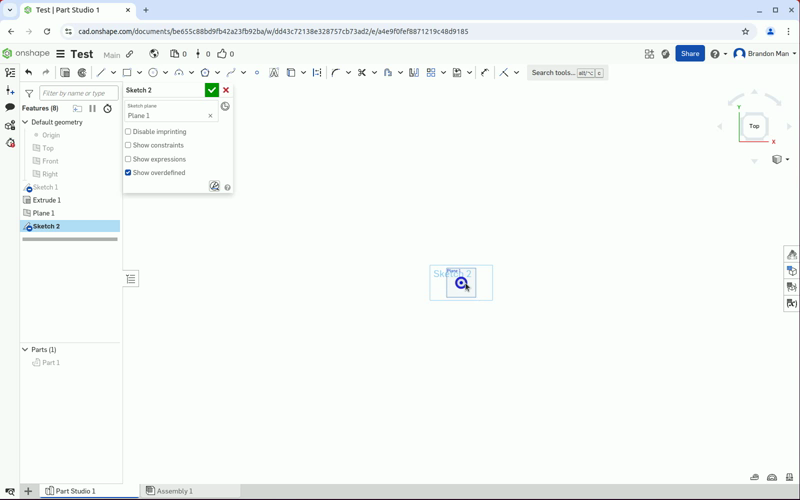
mouse_move(460, 288)
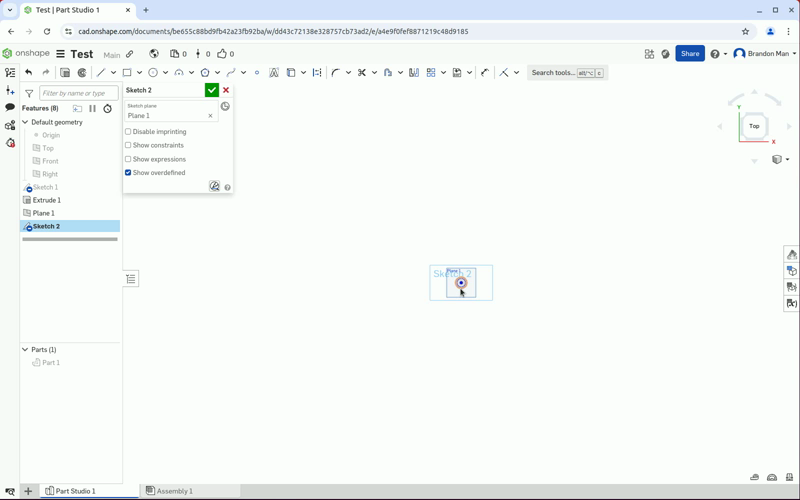
scroll(6)
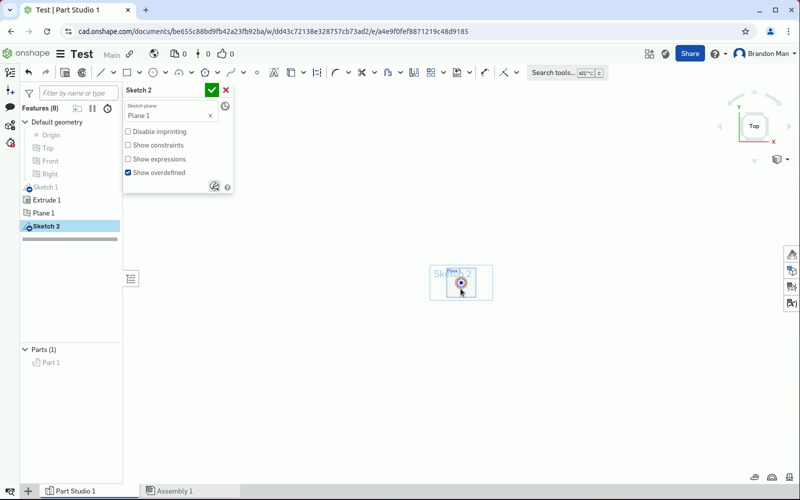
scroll(6)
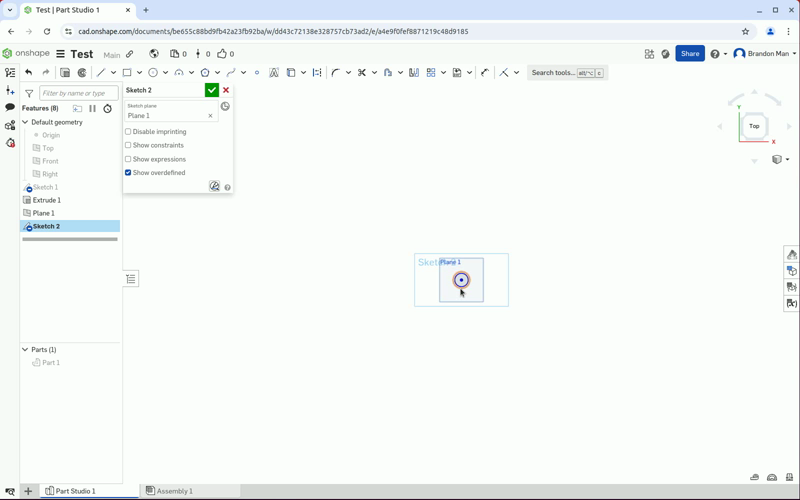
scroll(6)
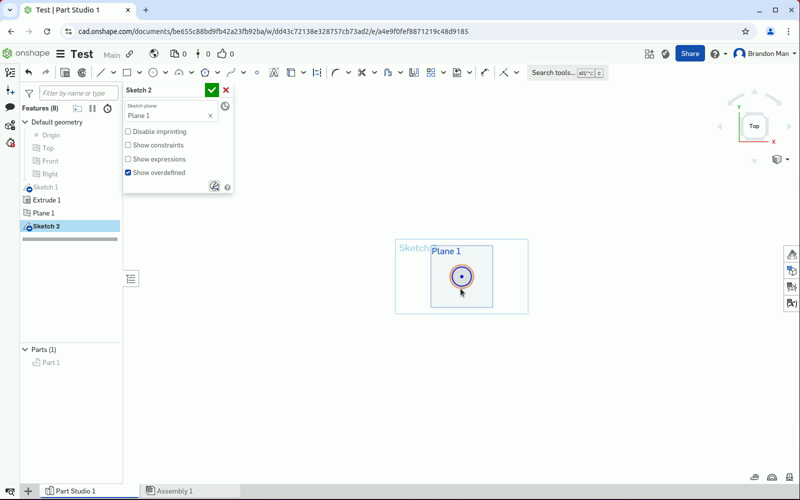
scroll(6)
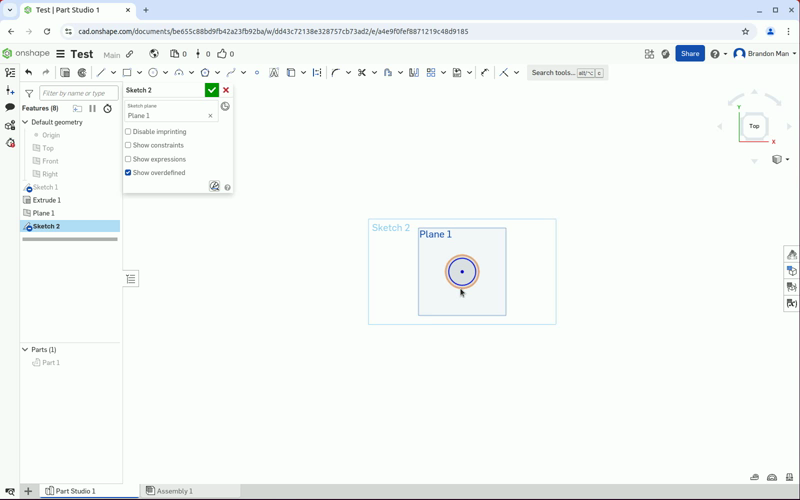
scroll(6)
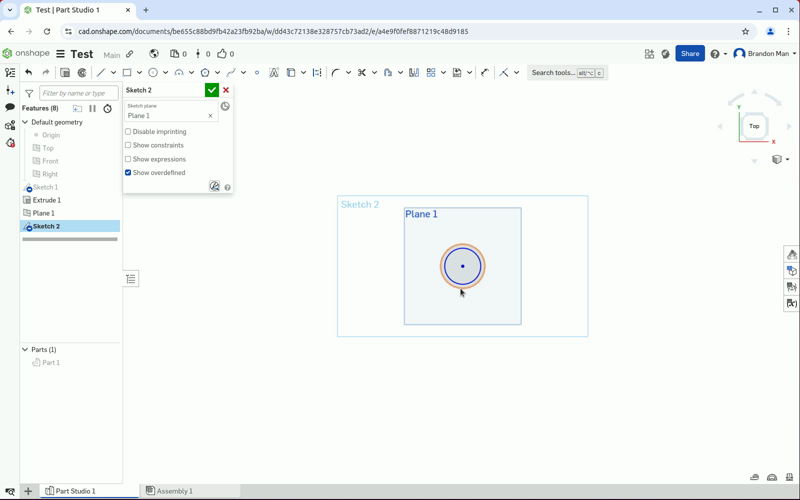
scroll(6)
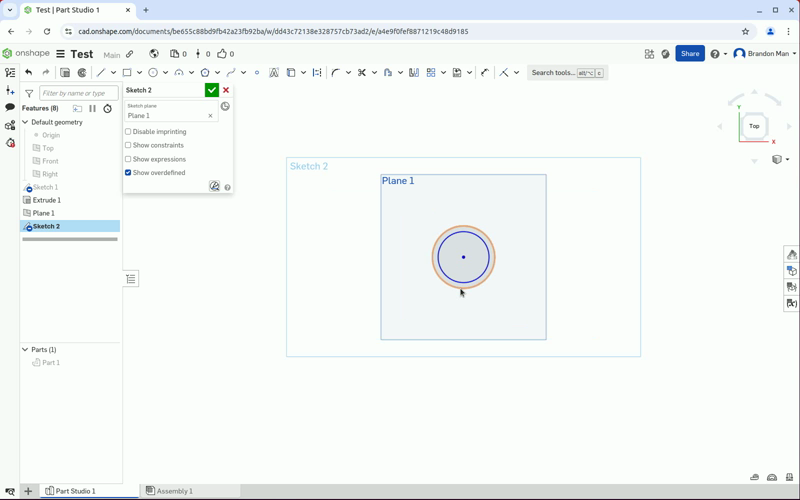
scroll(6)
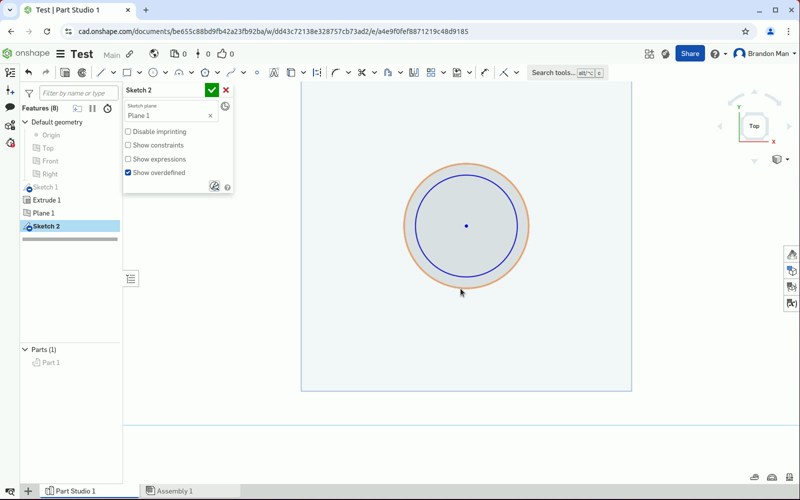
click(460, 288)
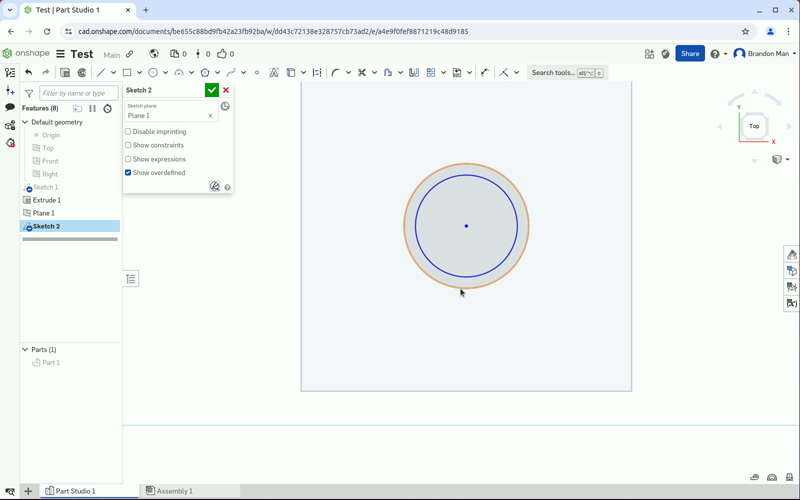
scroll(-6)
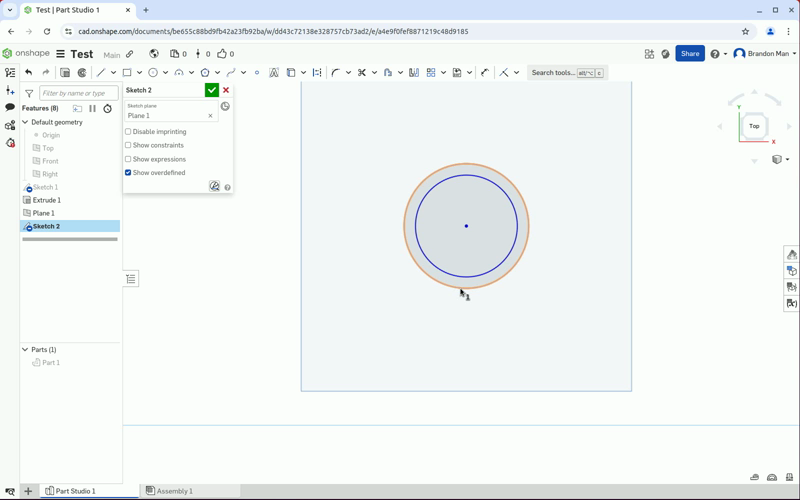
scroll(-6)
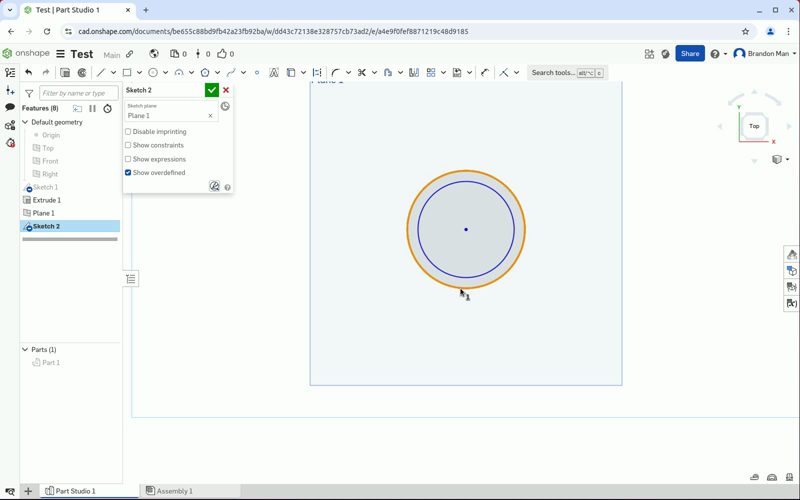
scroll(-6)
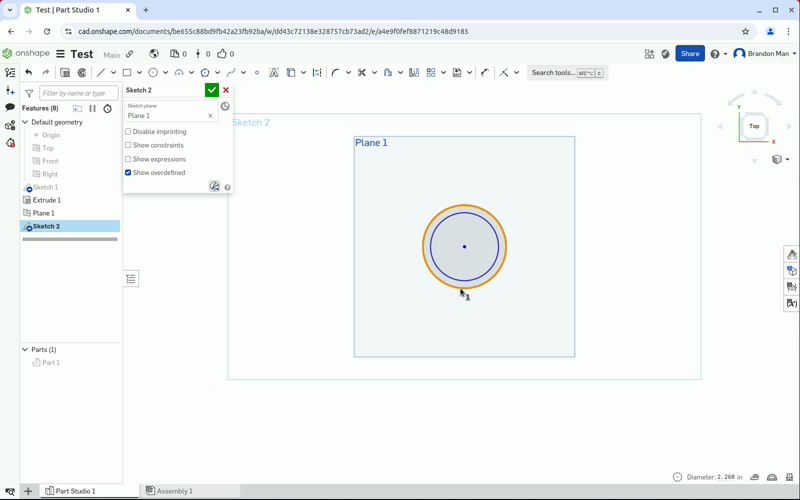
scroll(-6)
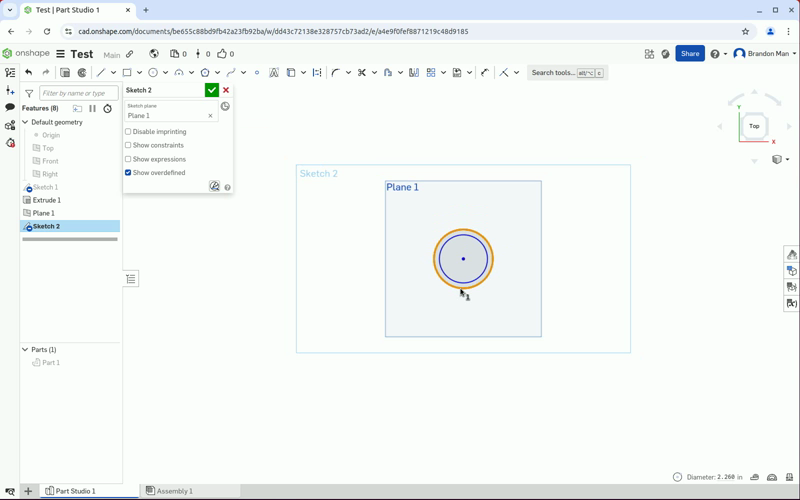
scroll(-6)
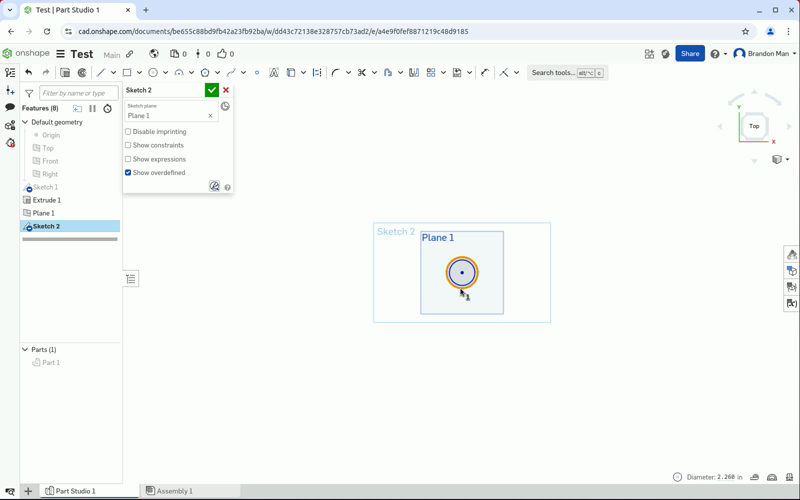
scroll(-6)
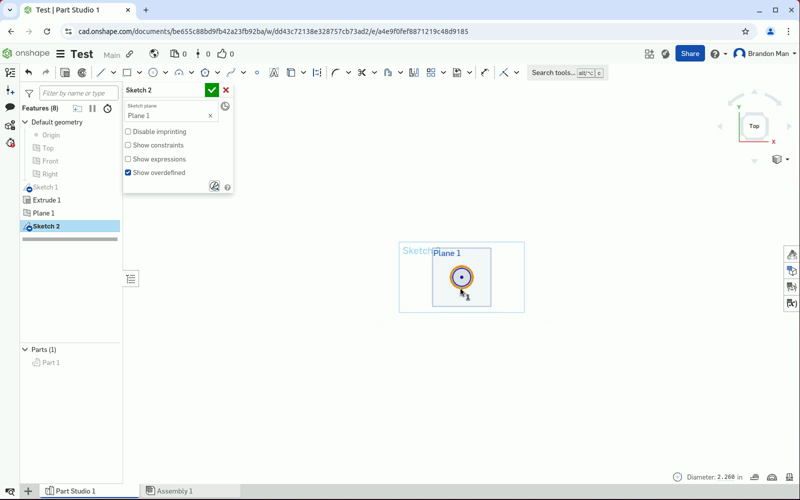
scroll(-6)
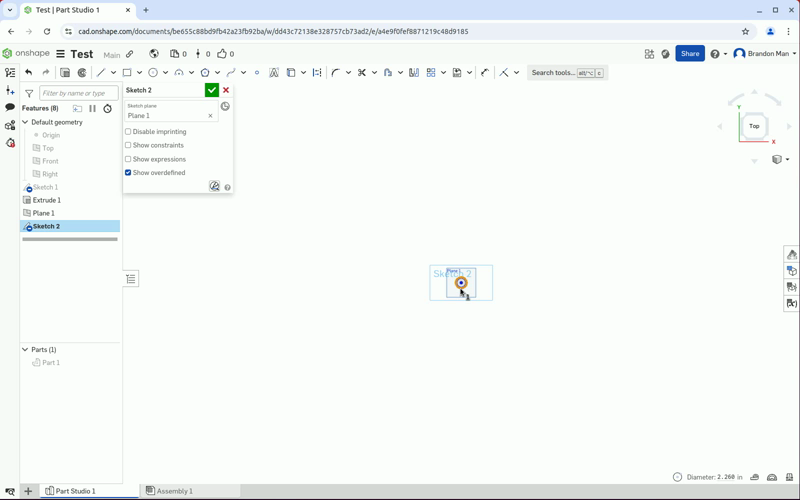
mouse_move(73, 352)
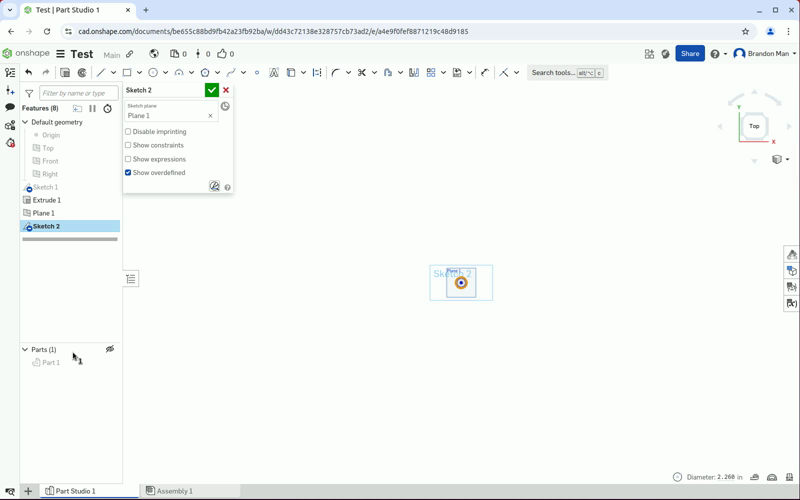
key(shift+y)
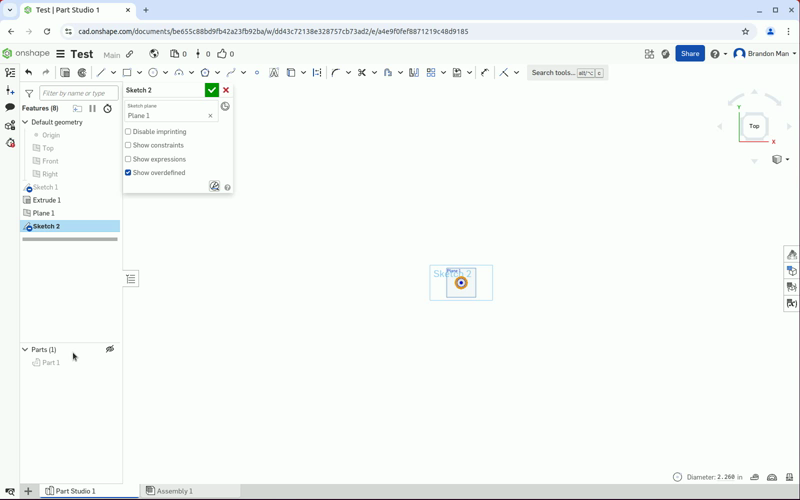
key(shift+e)
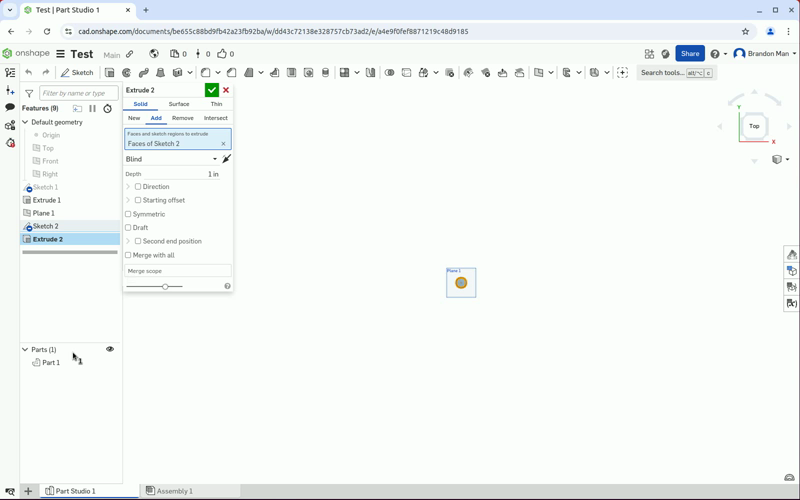
mouse_move(143, 106)
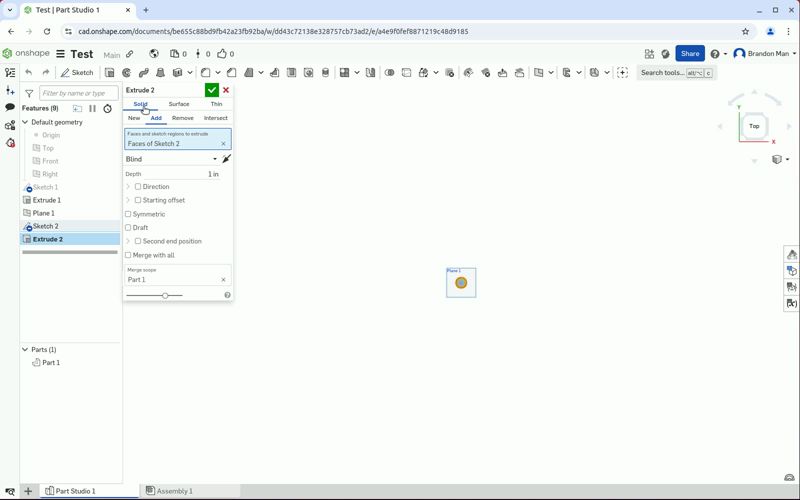
click(143, 106)
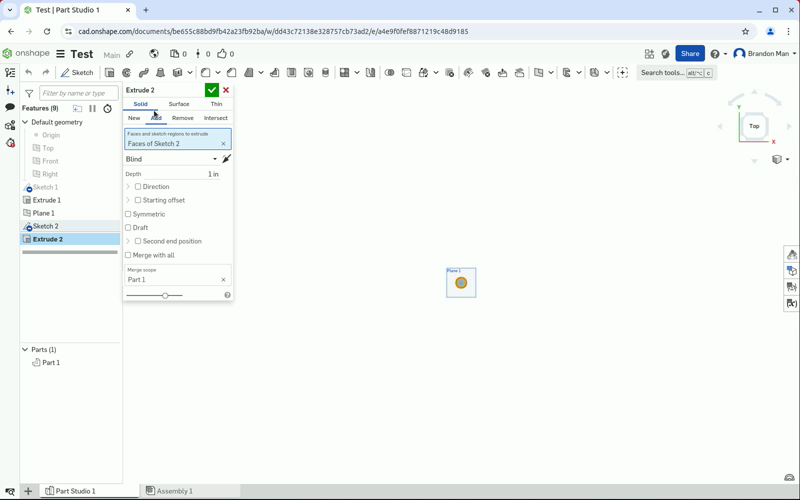
mouse_move(186, 120)
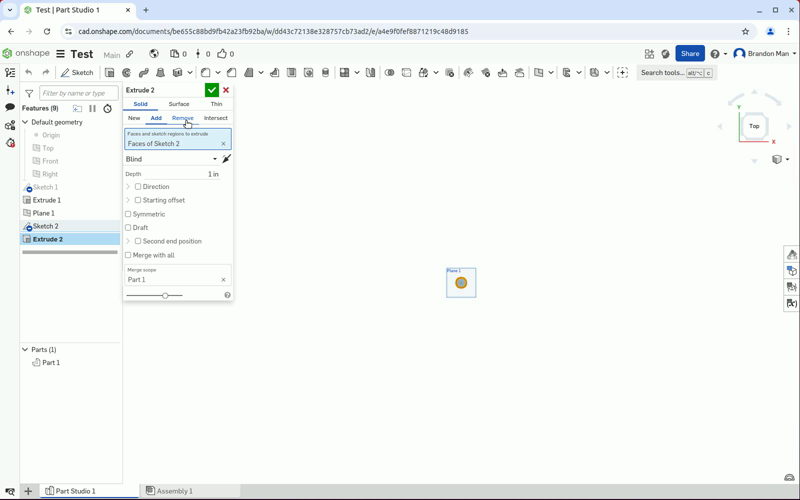
click(186, 120)
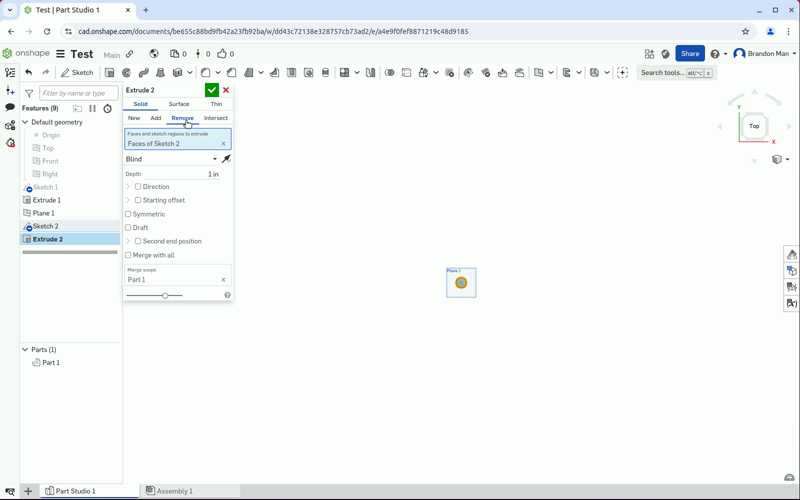
key(tab, 4)
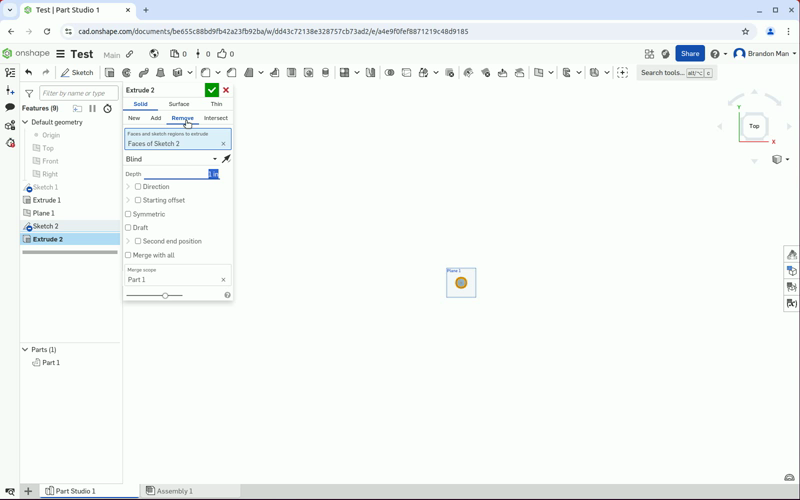
text(1.926)
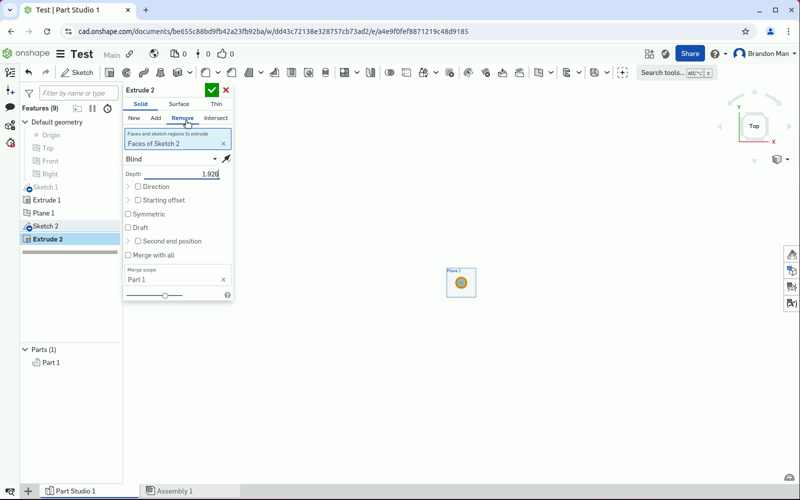
key(tab, 6)
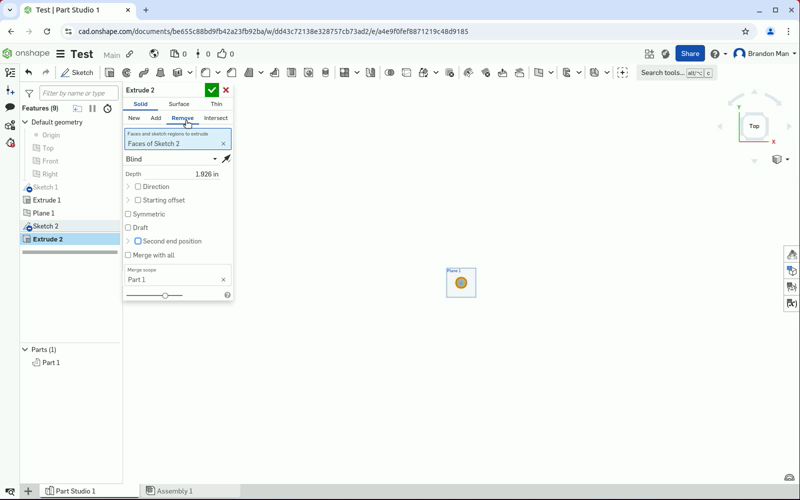
key(space)
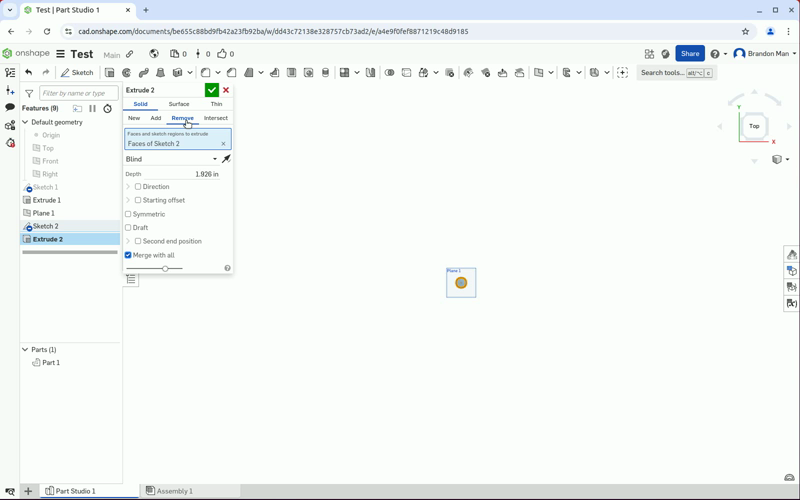
key(enter)
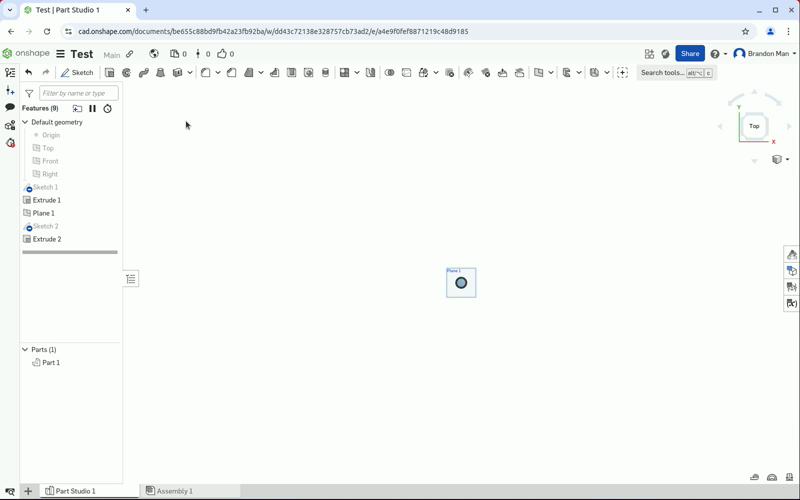
key(shift+h)
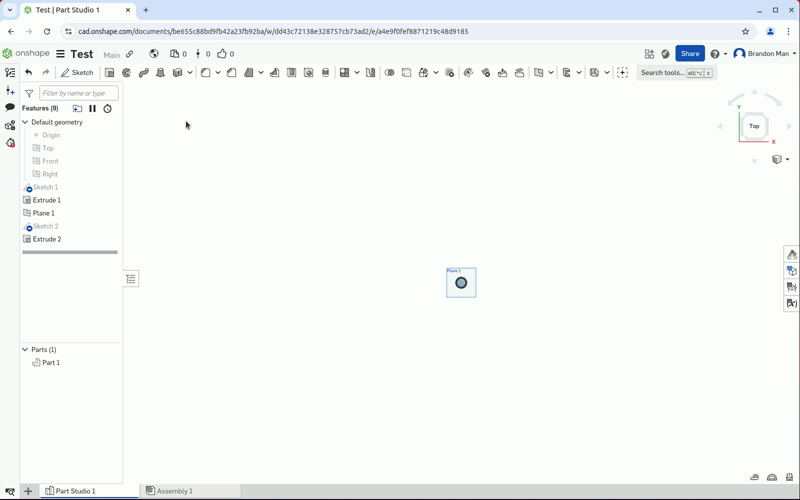
key(shift+h)
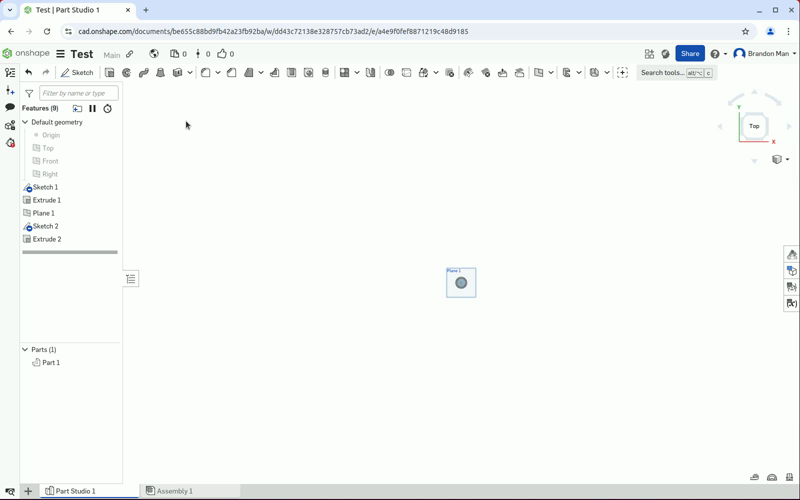
key(shift+7)
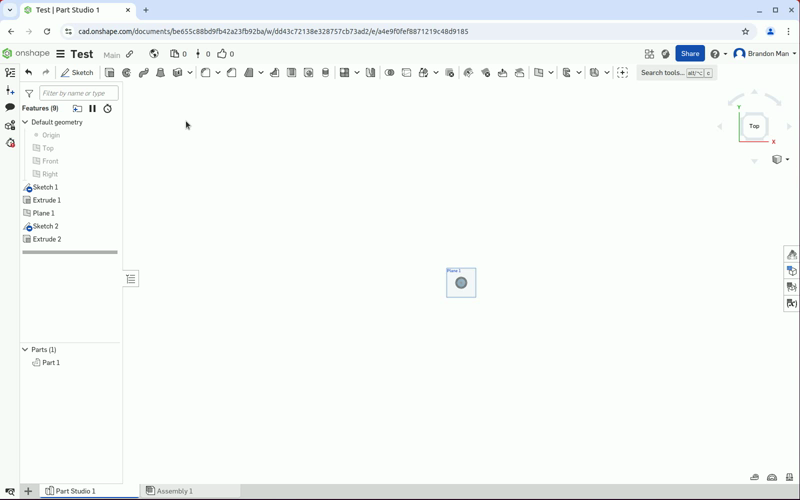
key(up, 3)
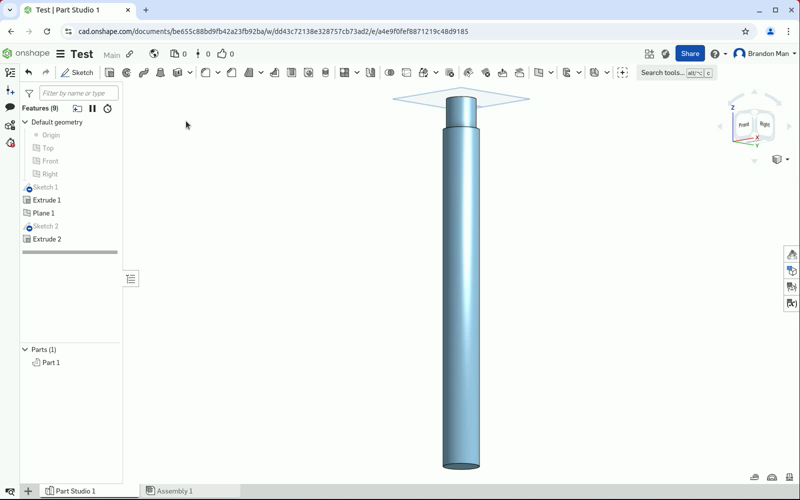
key(left, 3)
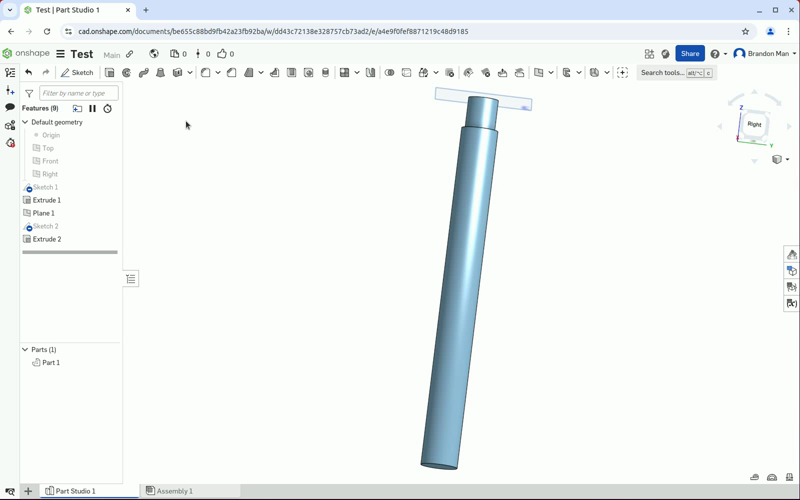
key(right, 3)
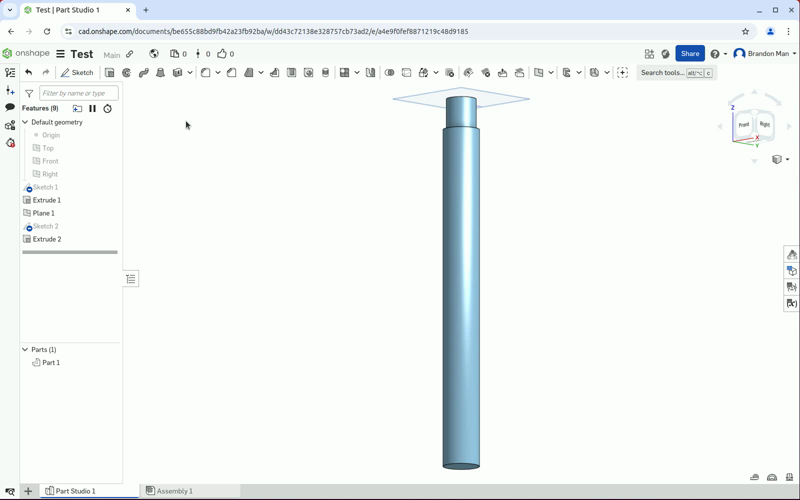
key(down, 3)
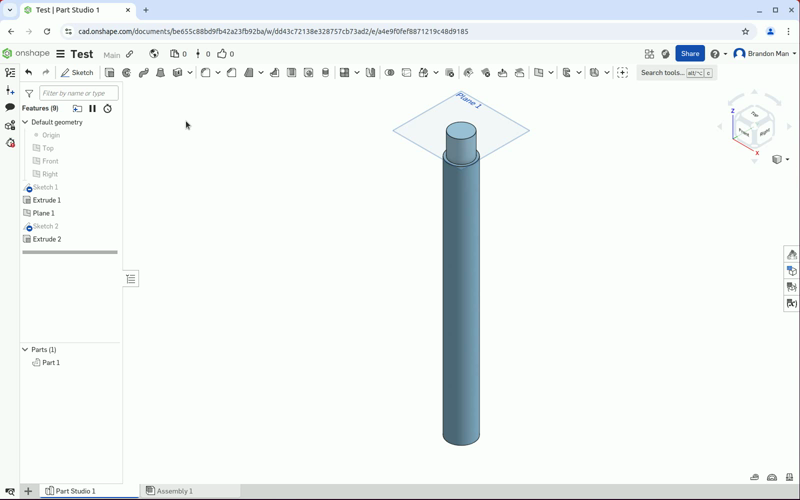
mouse_move(73, 189)
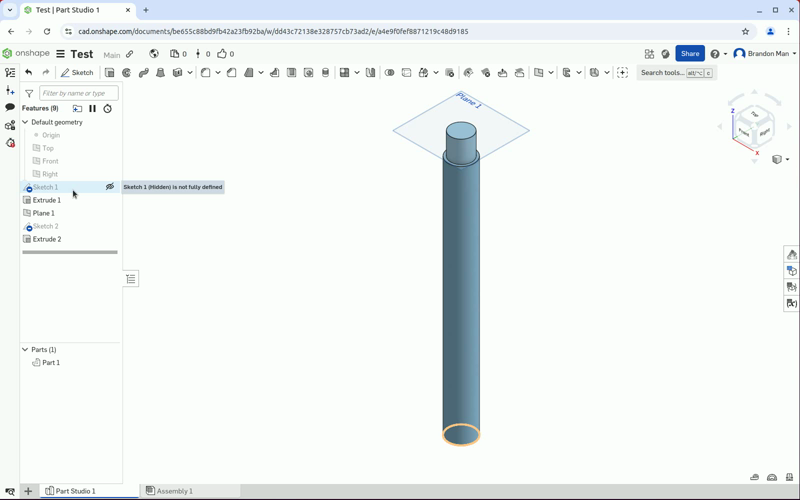
click(73, 189)